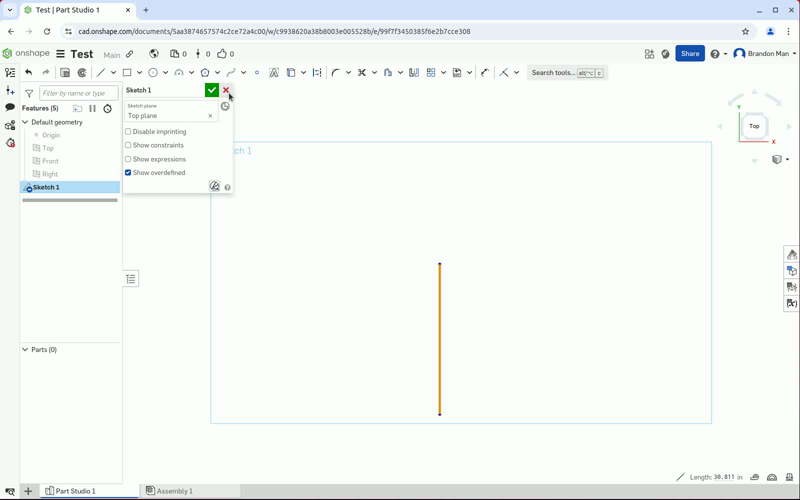
key(shift+h)
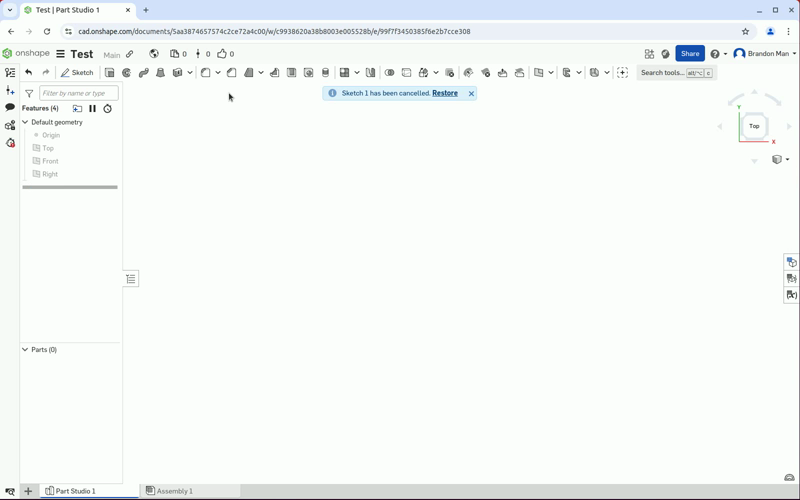
mouse_move(73, 352)
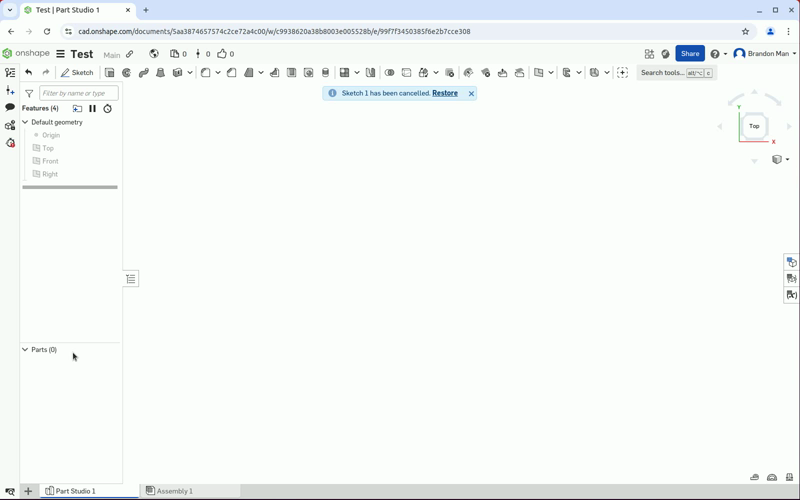
key(y)
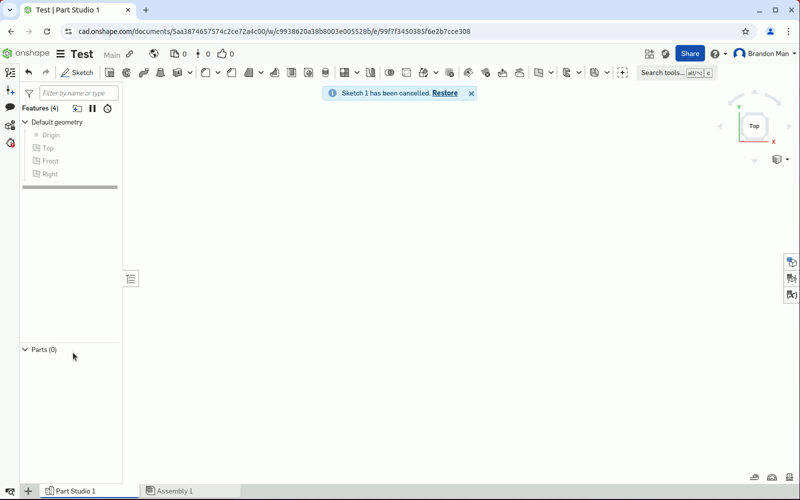
key(shift+p)
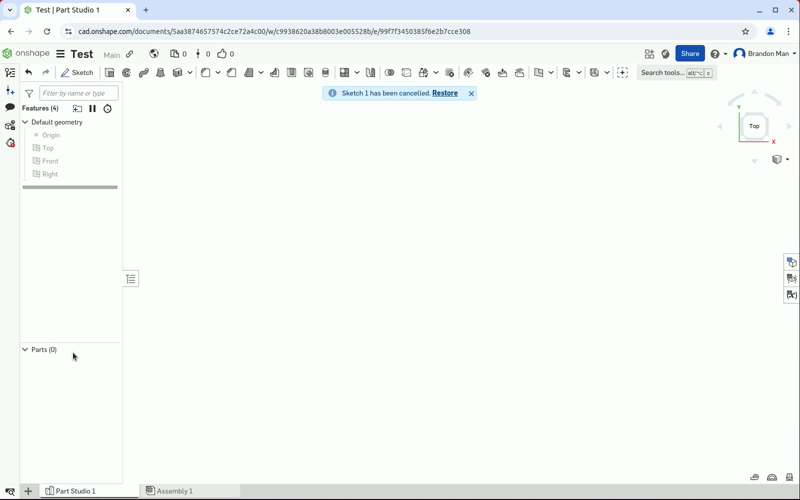
key(space)
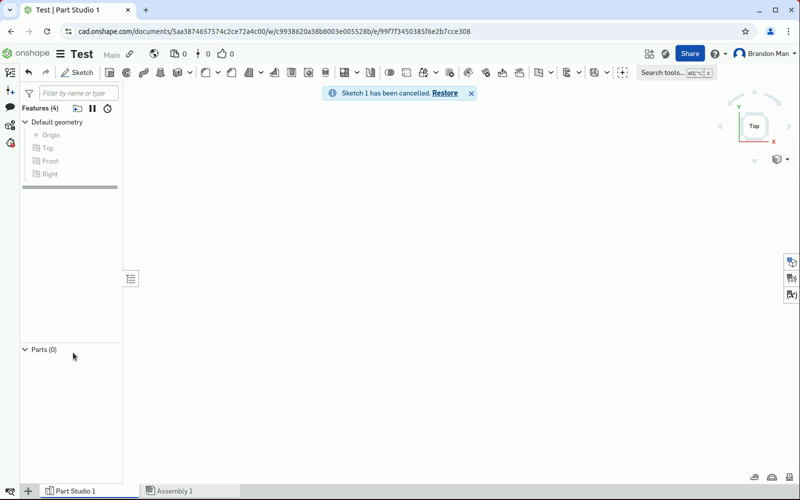
key_down(shift)
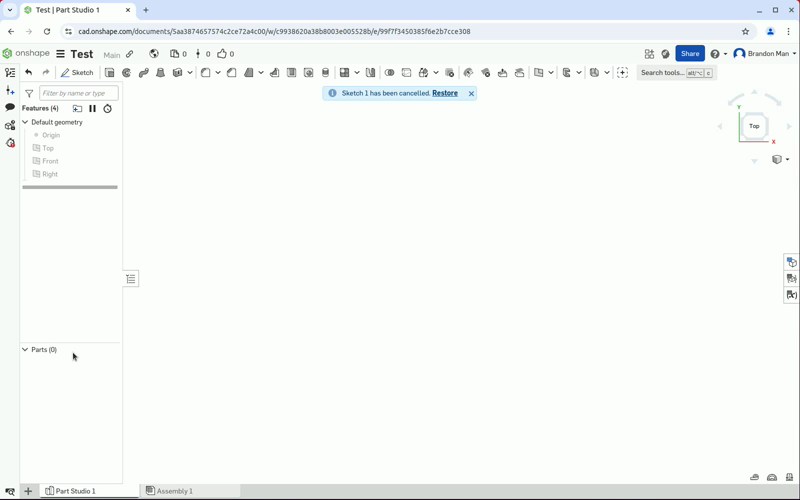
key(up)
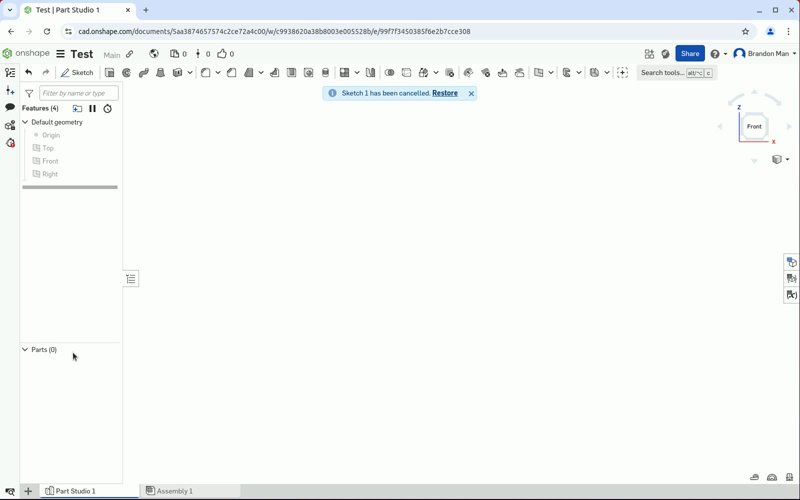
key_up(shift)
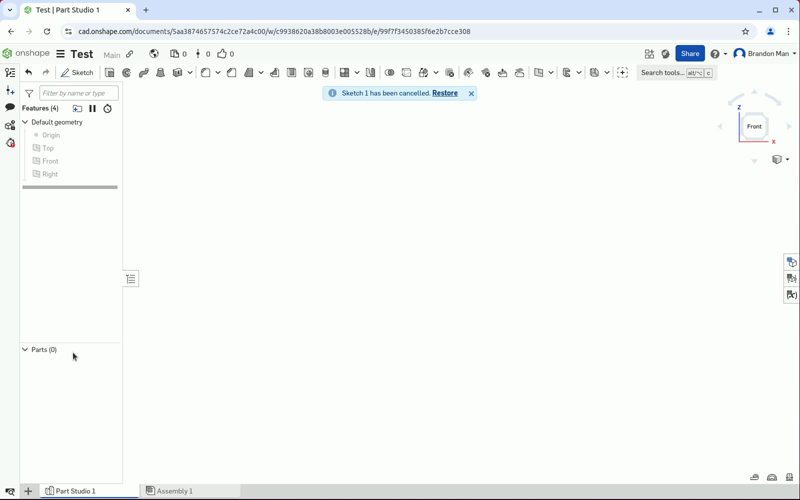
mouse_move(73, 352)
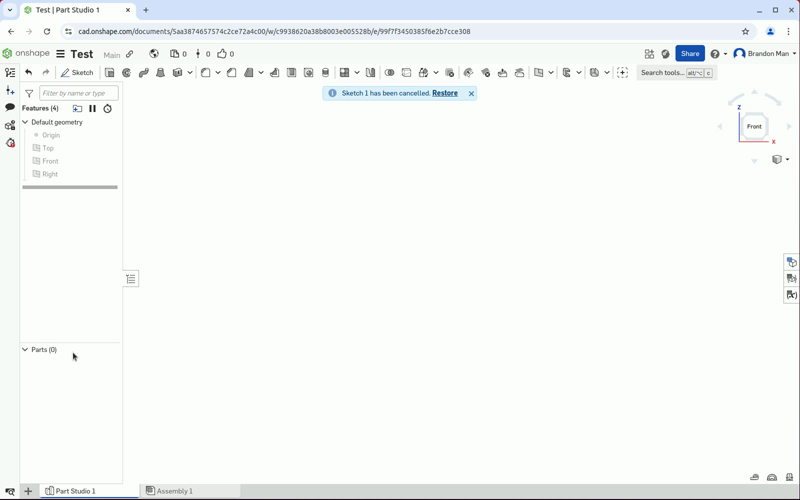
key(shift+y)
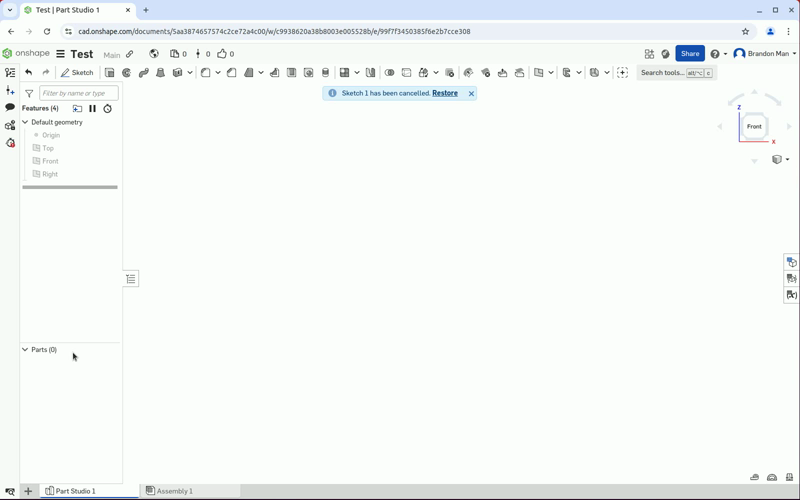
key(shift+s)
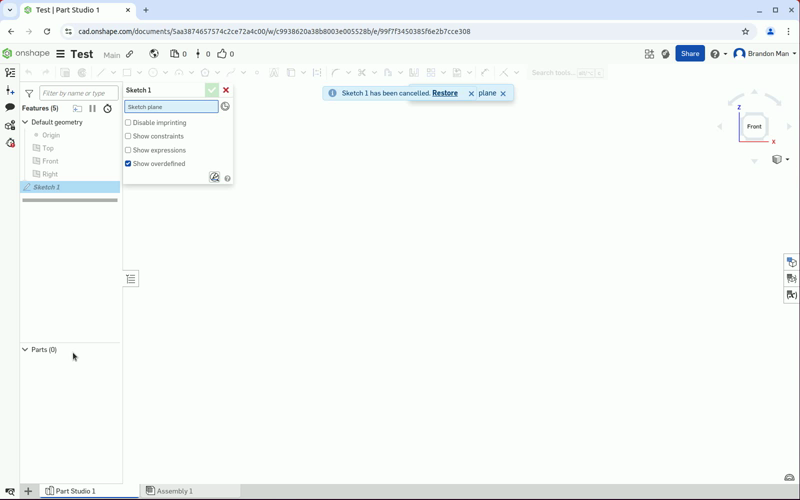
mouse_move(73, 163)
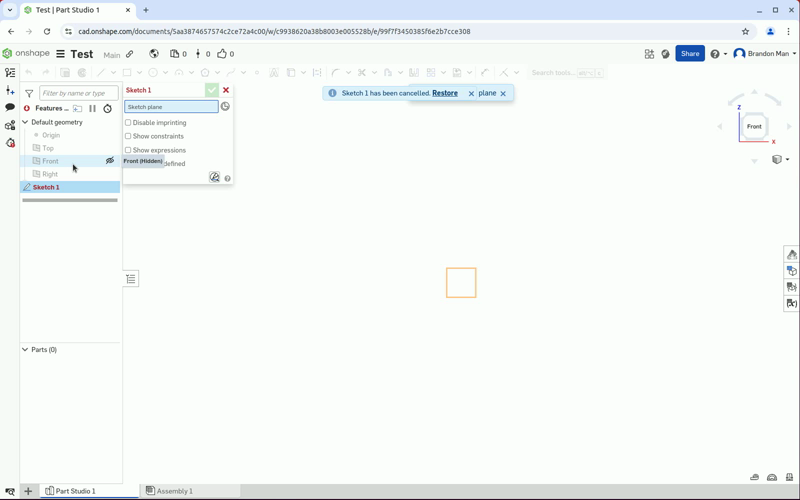
click(73, 163)
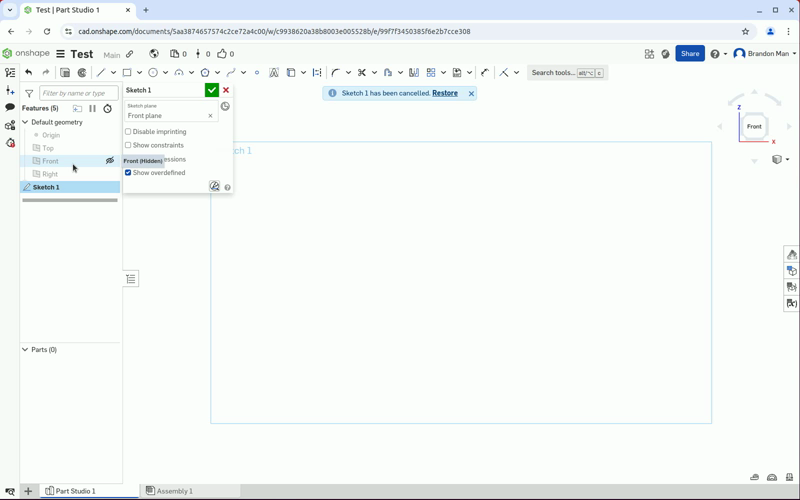
mouse_move(73, 352)
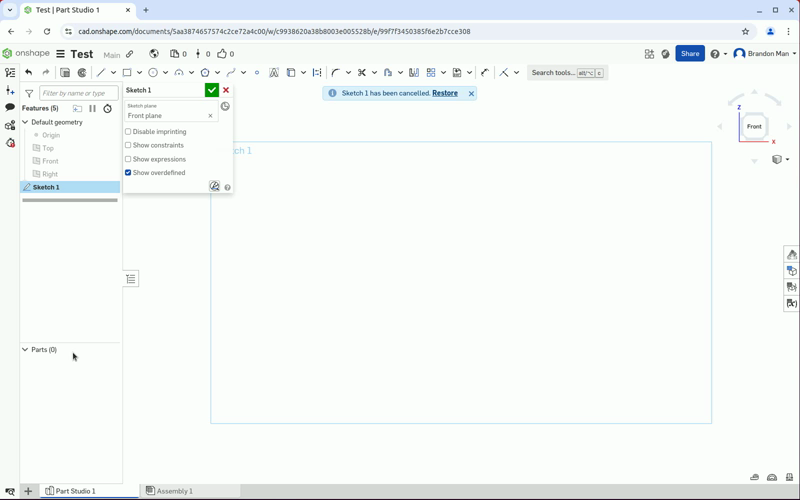
key(y)
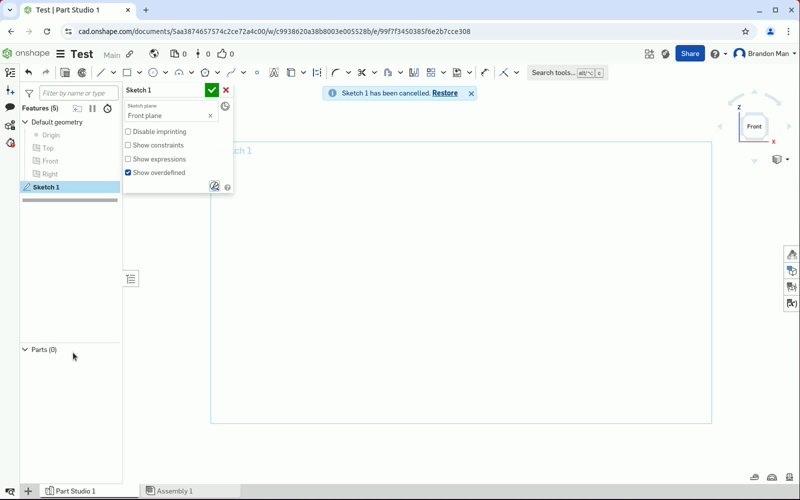
key(a)
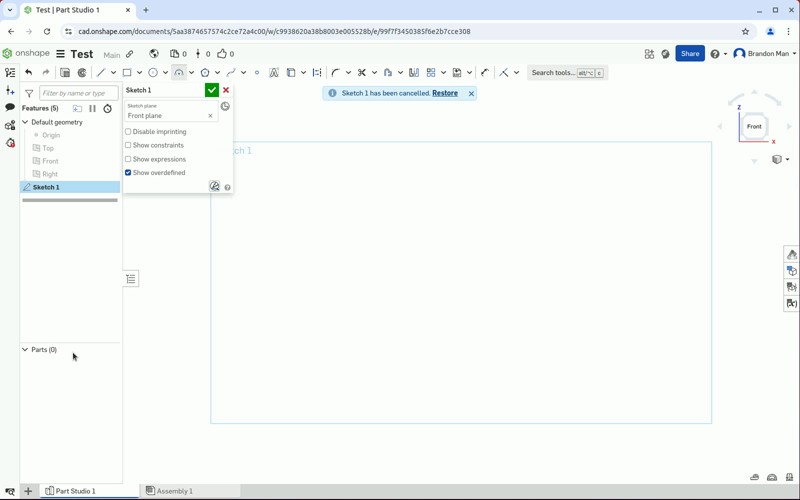
key_down(shift)
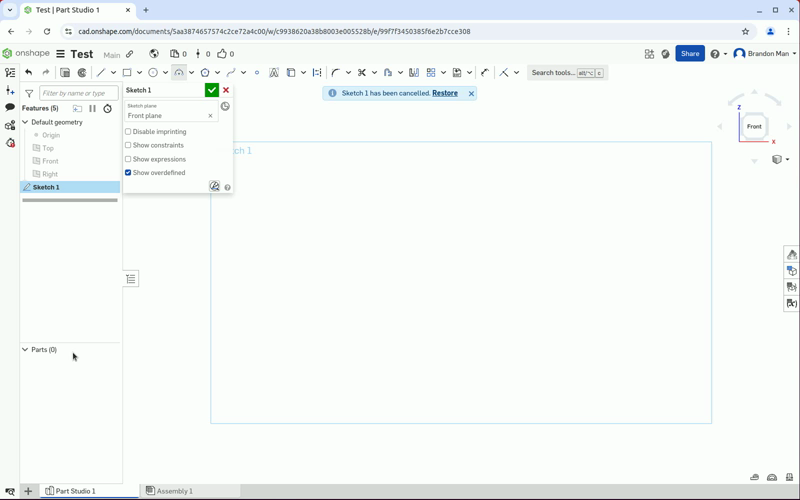
mouse_move(379, 361)
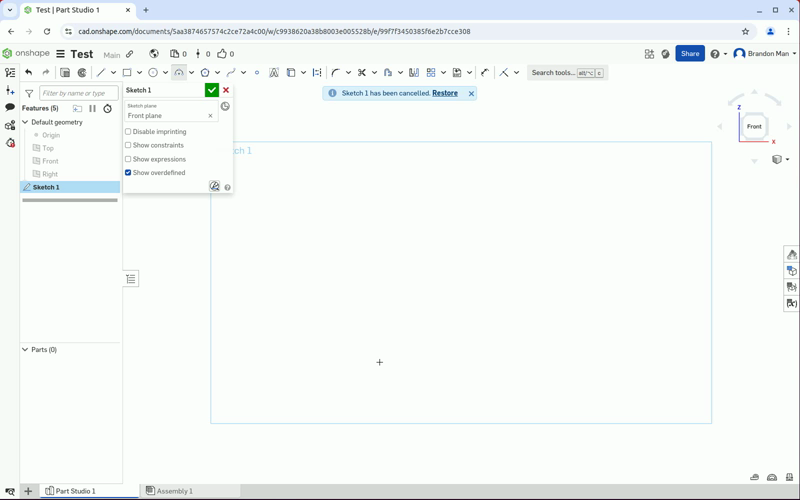
click(379, 361)
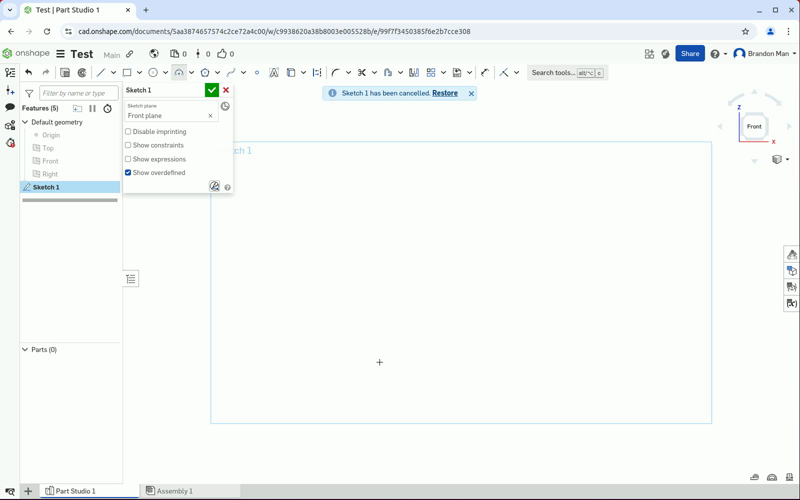
key_up(shift)
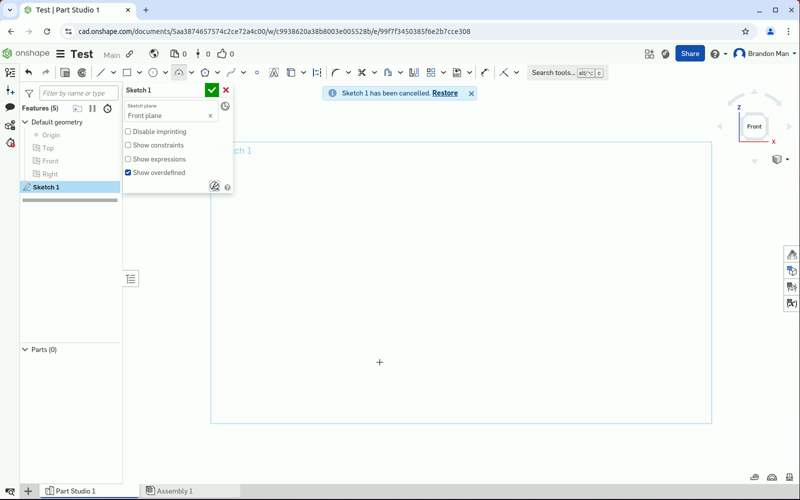
key_down(shift)
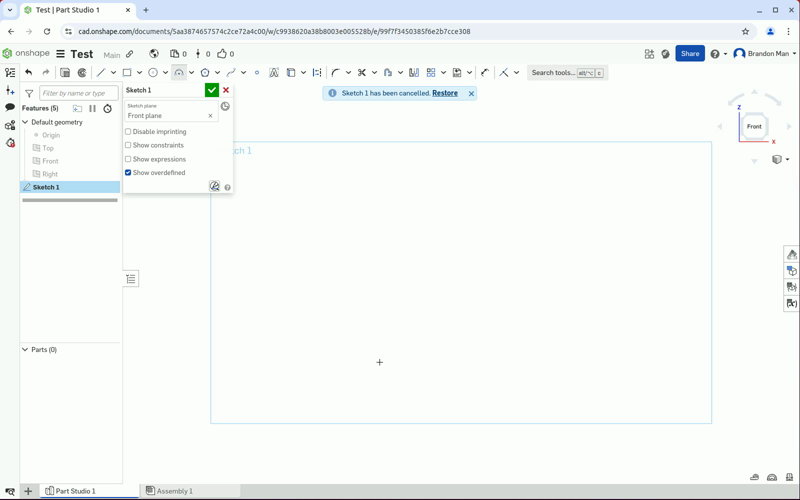
mouse_move(542, 361)
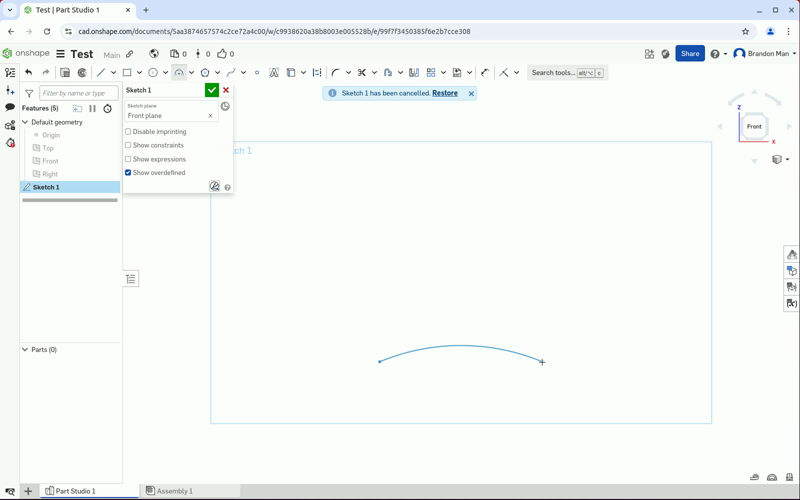
click(542, 361)
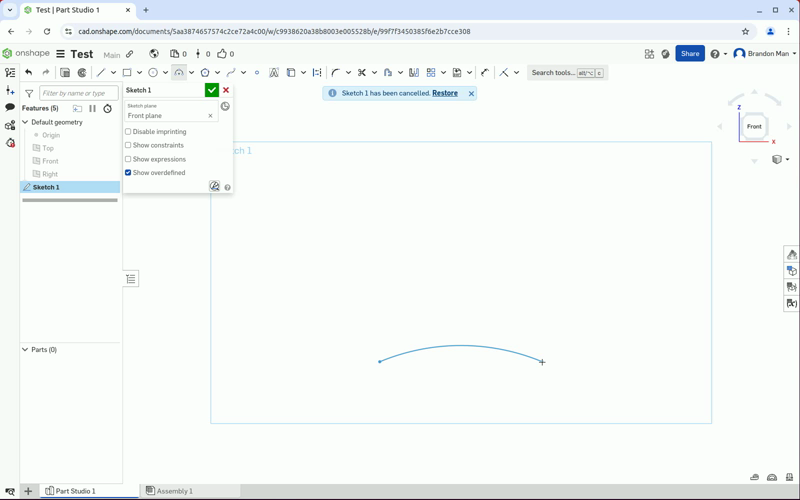
mouse_move(461, 395)
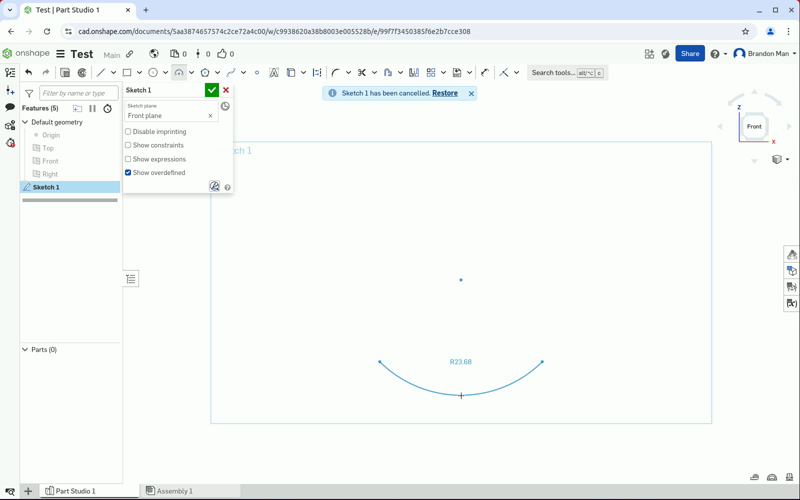
click(461, 395)
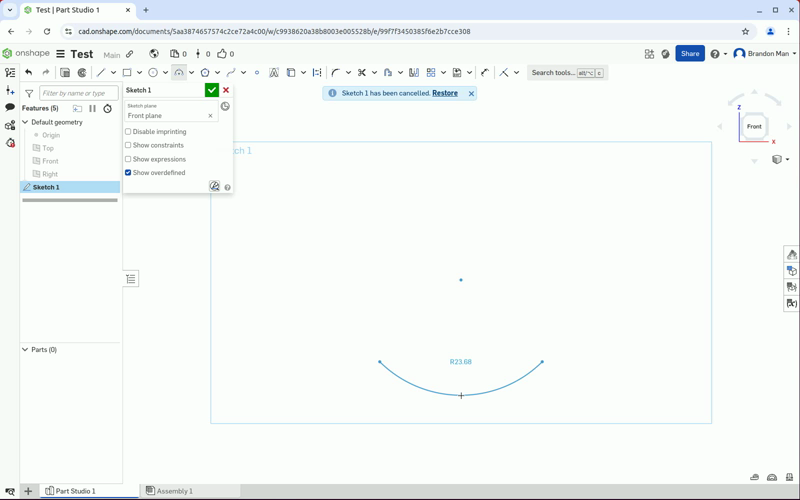
key_up(shift)
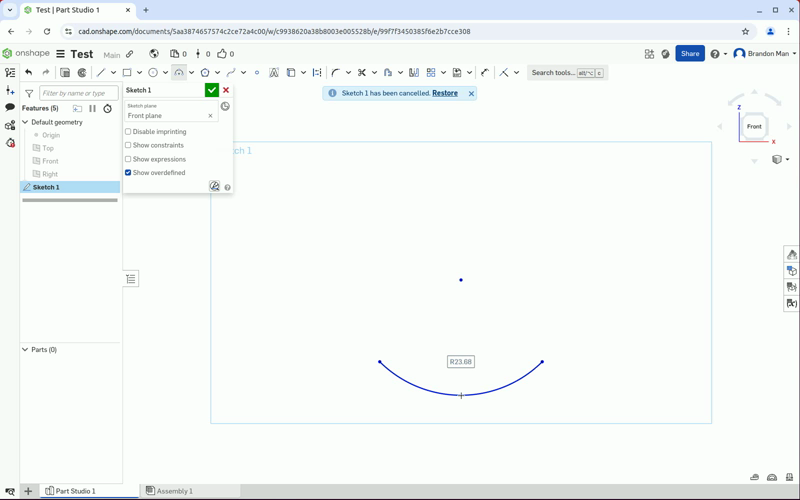
key(esc)
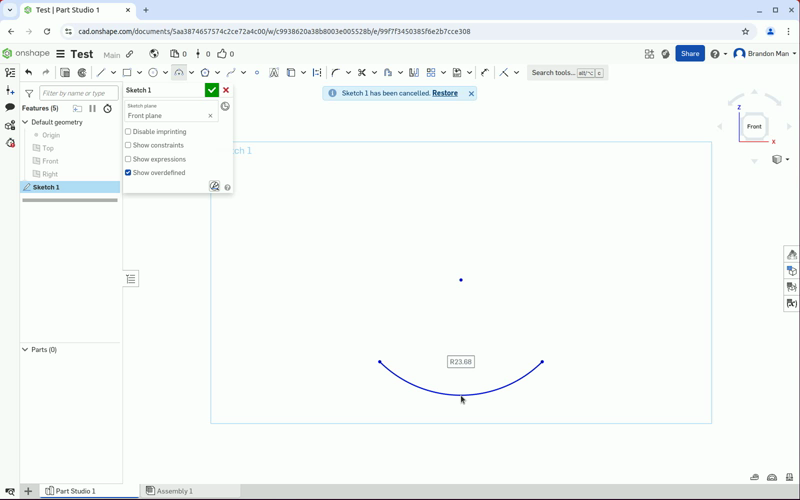
key(l)
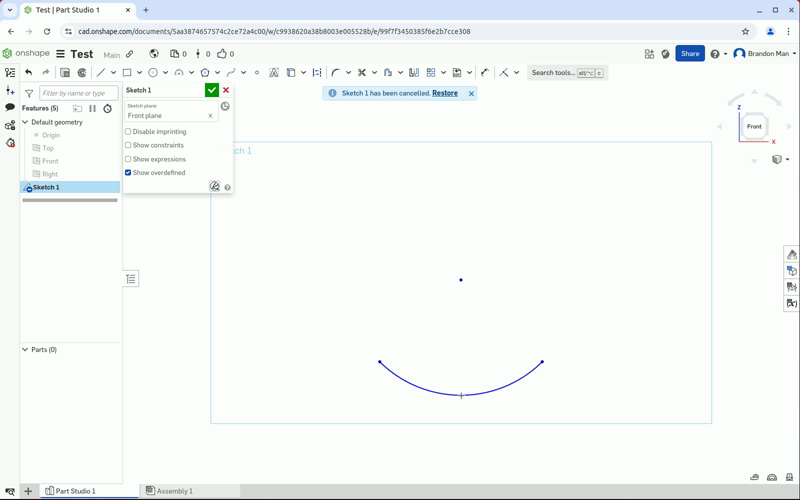
mouse_move(542, 361)
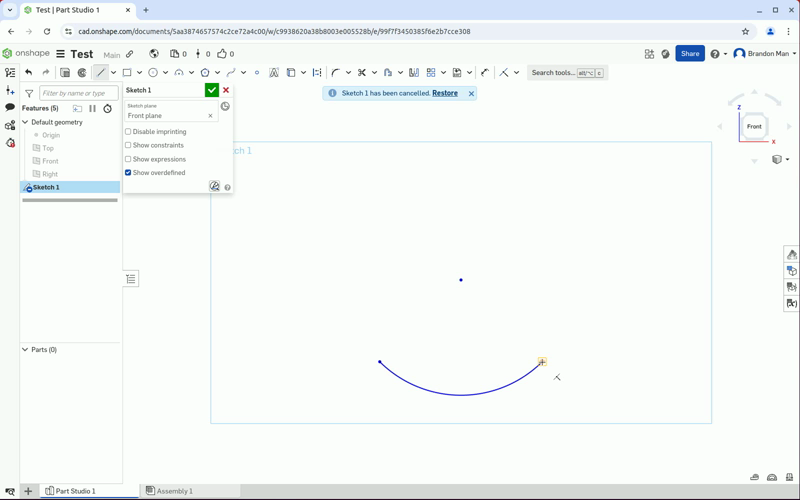
click(542, 361)
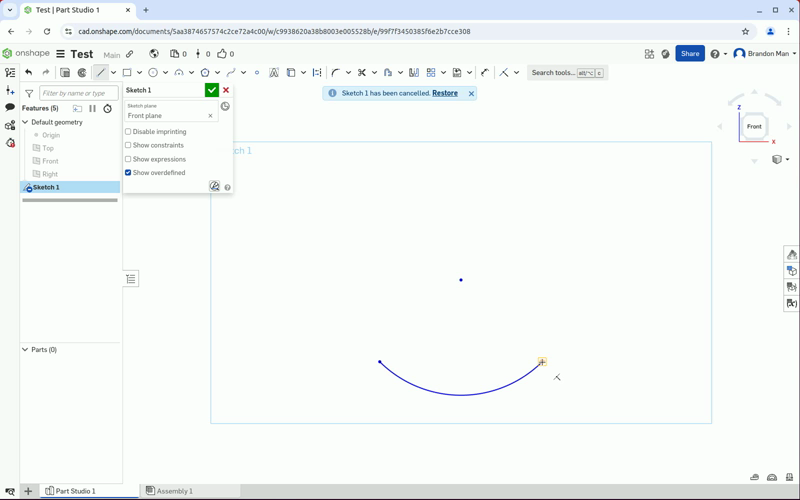
key_down(shift)
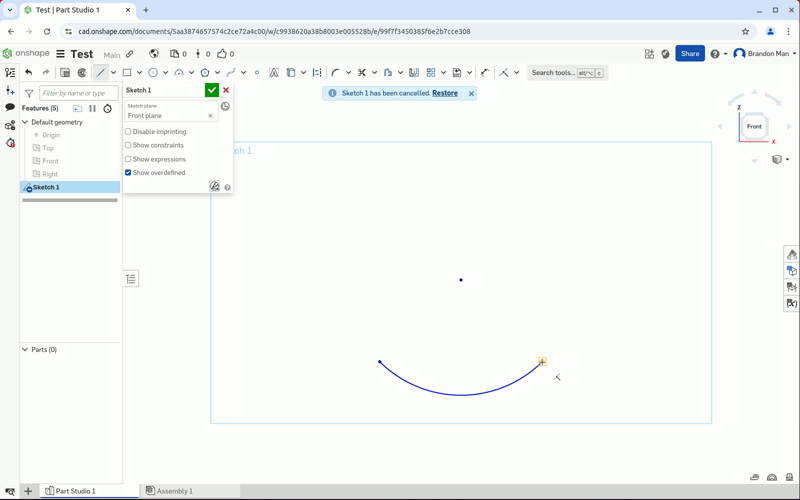
mouse_move(488, 175)
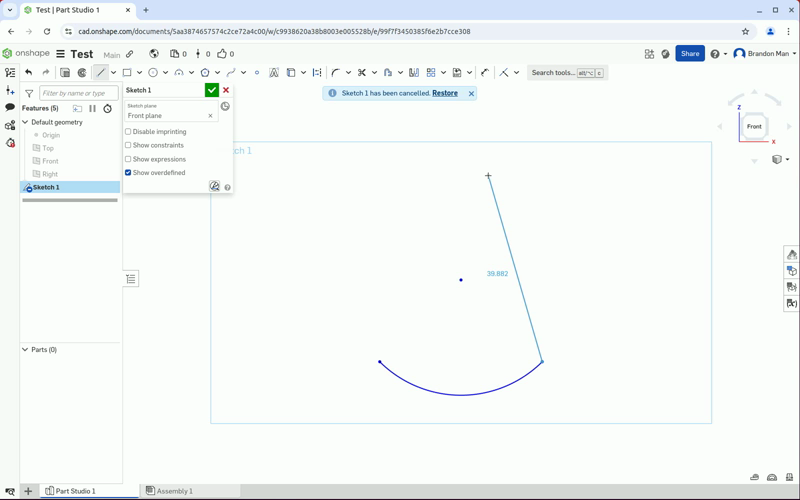
click(488, 175)
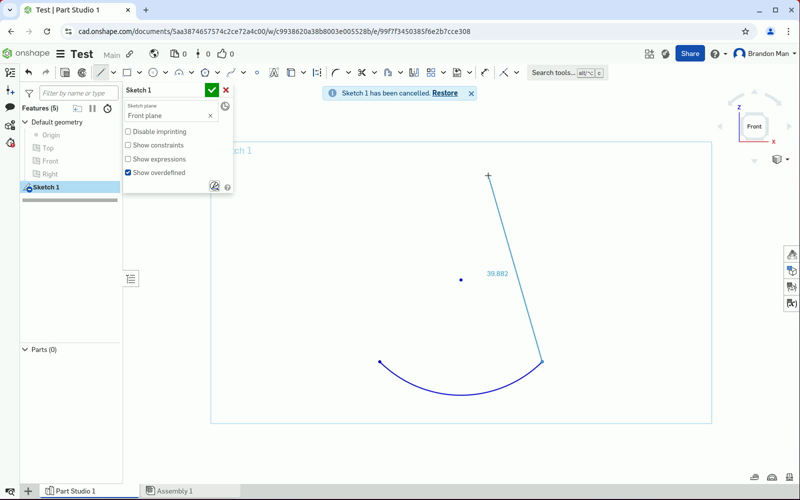
key_up(shift)
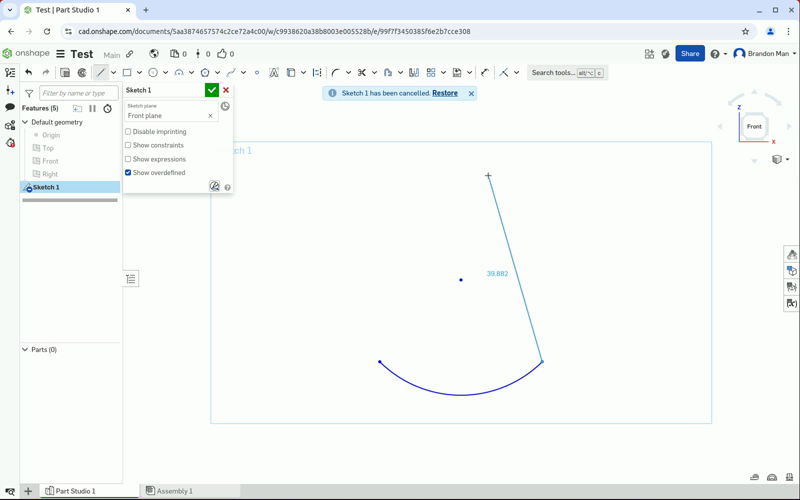
key(esc)
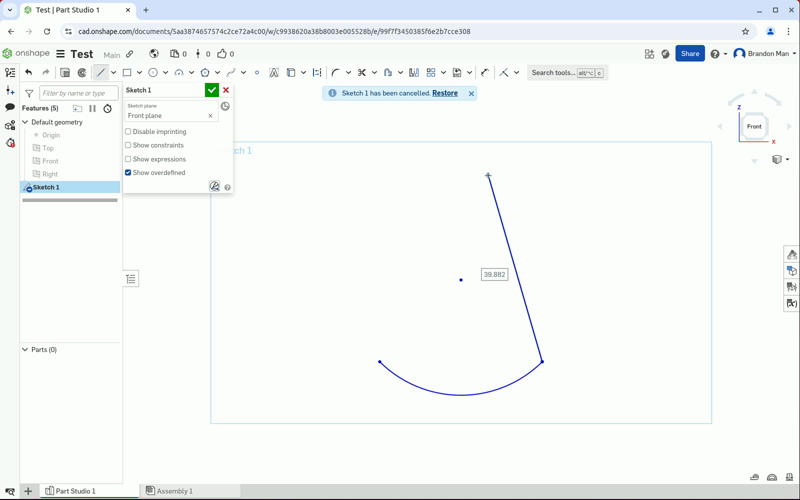
key(a)
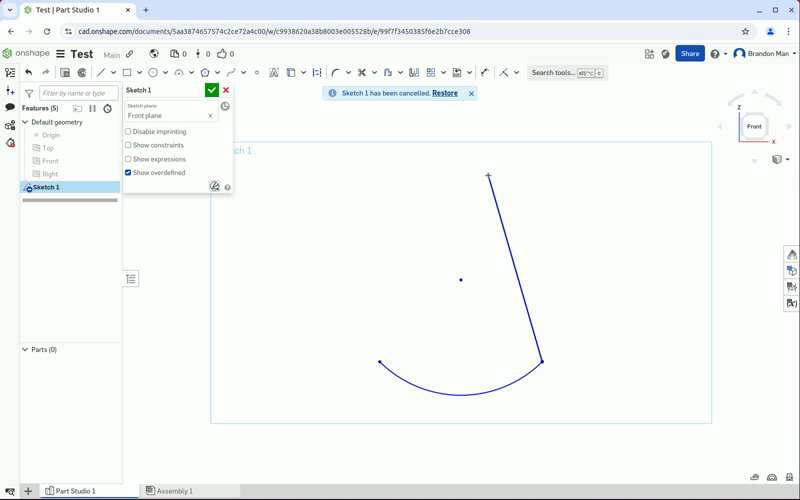
mouse_move(488, 175)
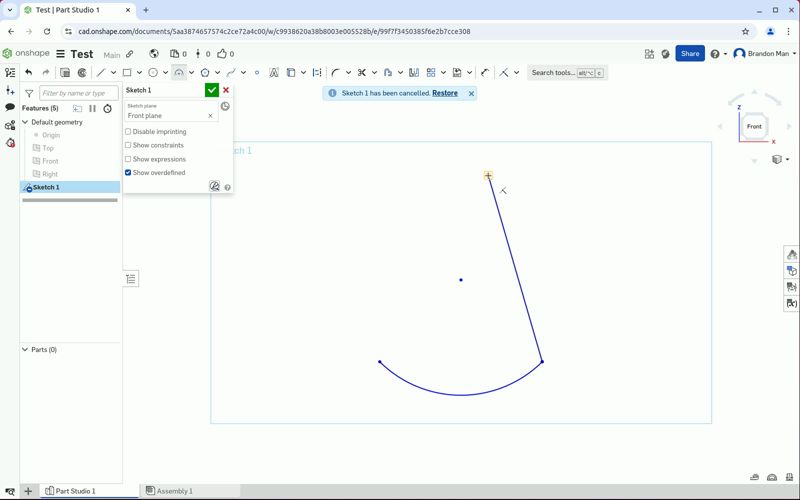
click(488, 175)
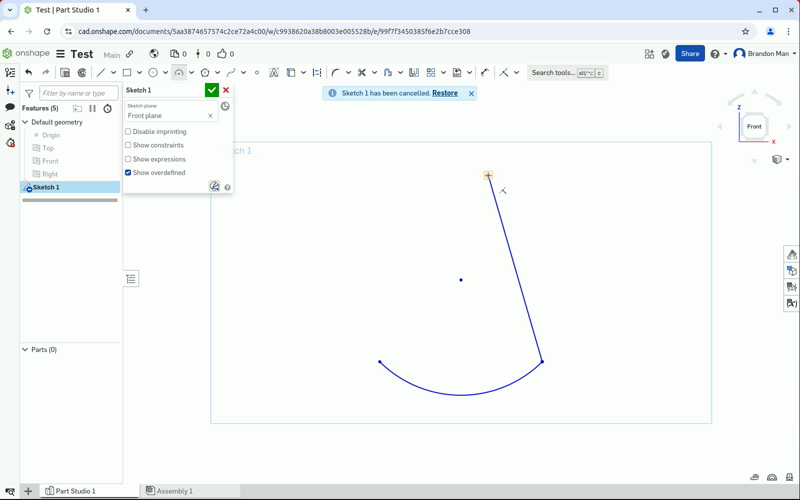
key_down(shift)
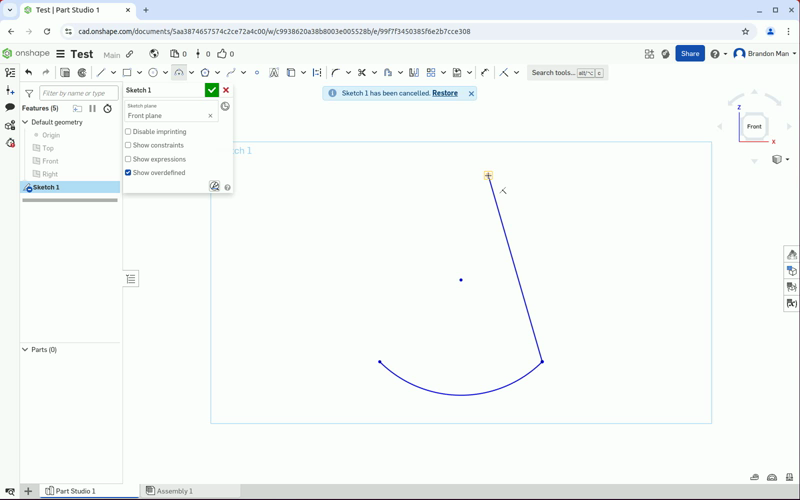
mouse_move(434, 175)
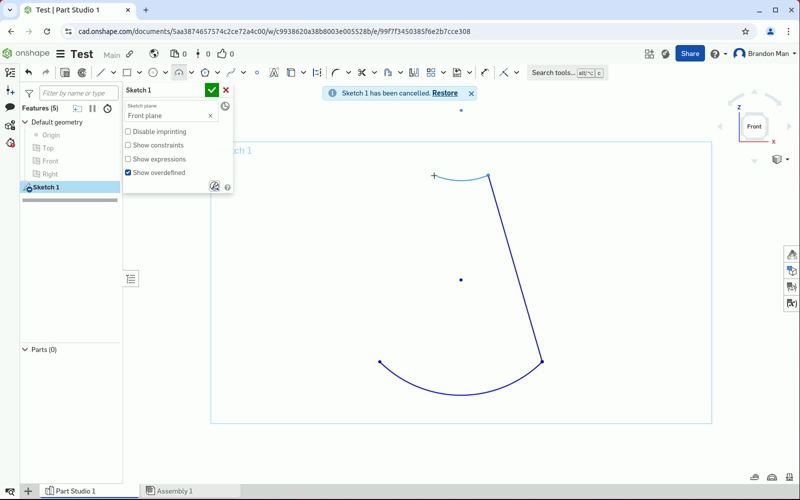
click(434, 175)
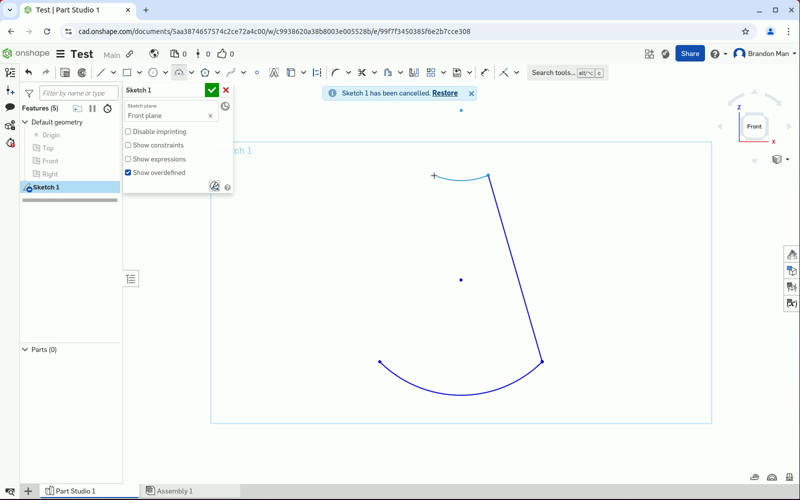
mouse_move(461, 171)
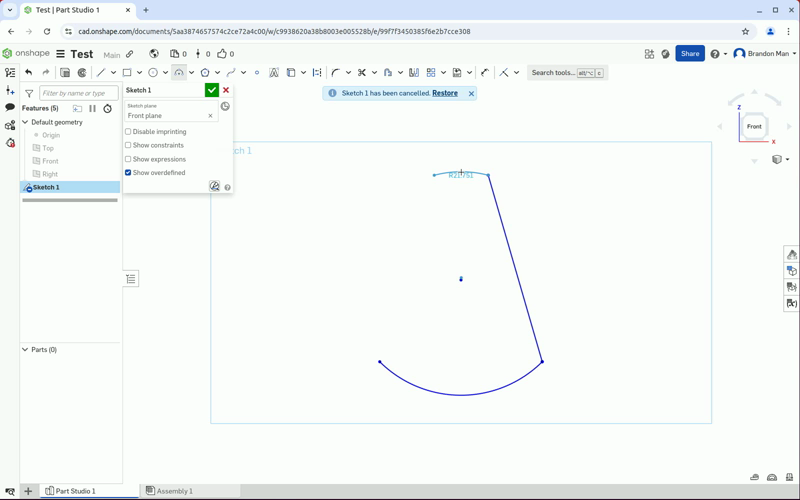
click(461, 171)
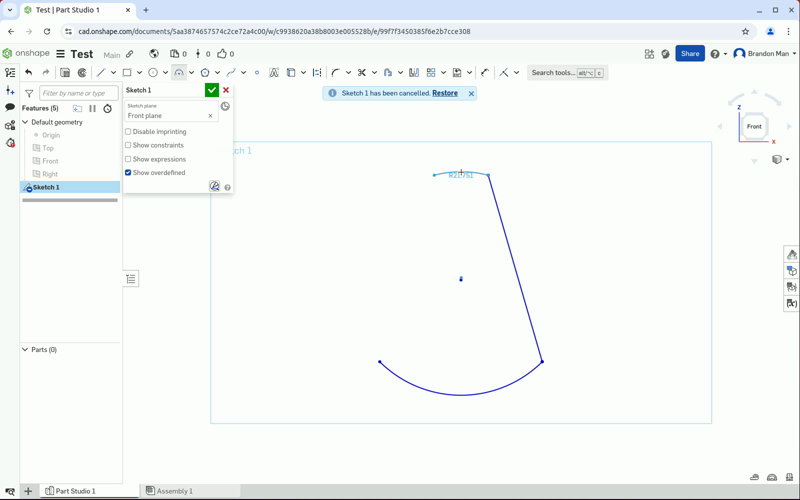
key_up(shift)
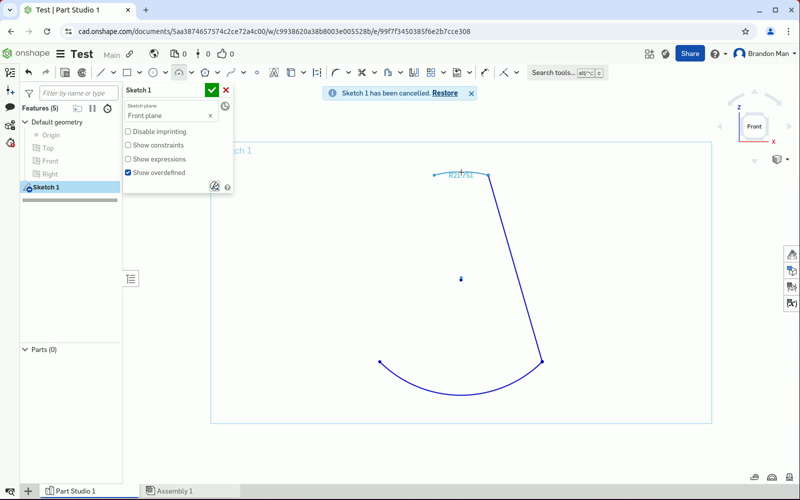
key(esc)
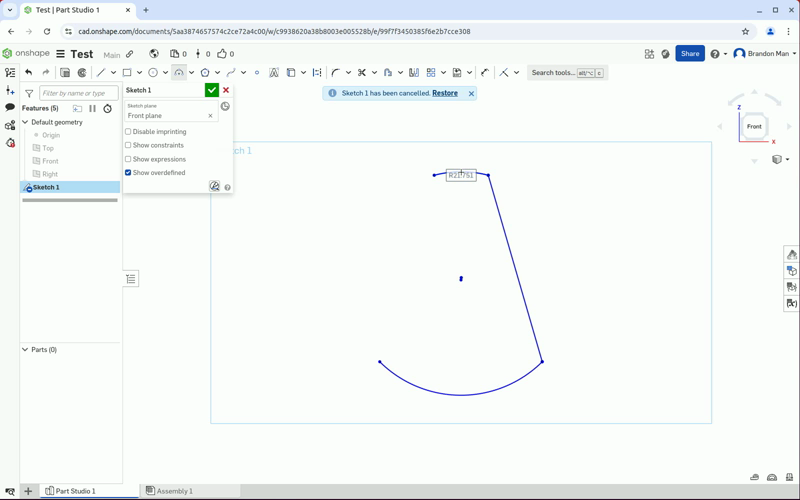
key(l)
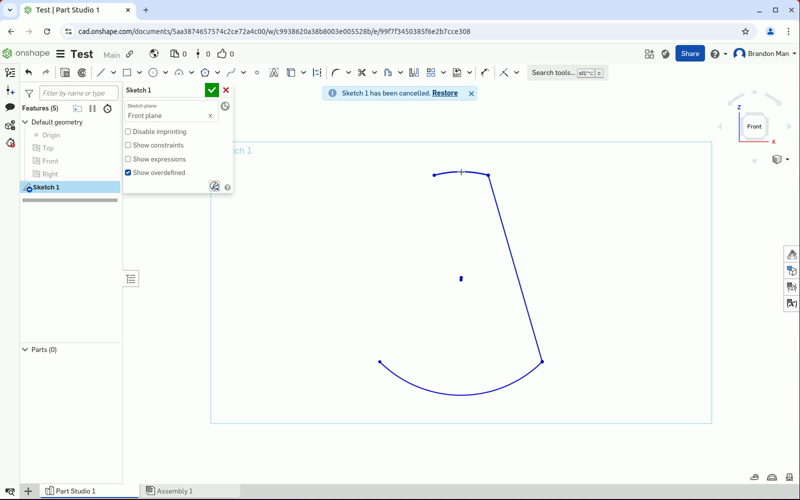
mouse_move(434, 175)
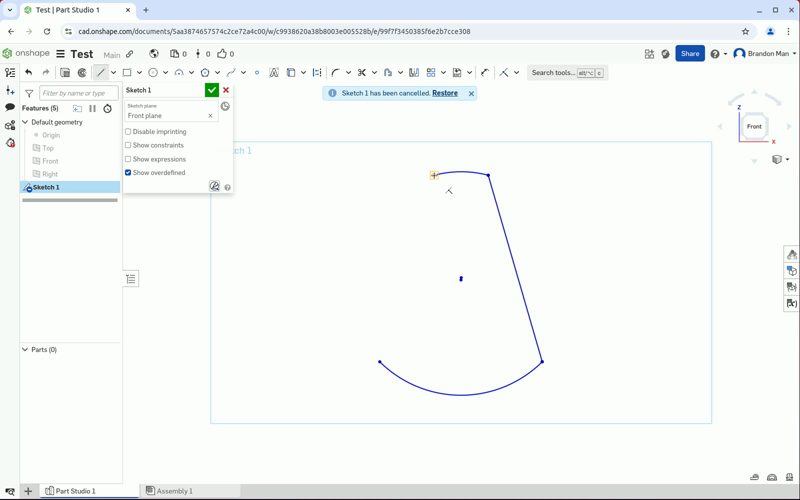
click(434, 175)
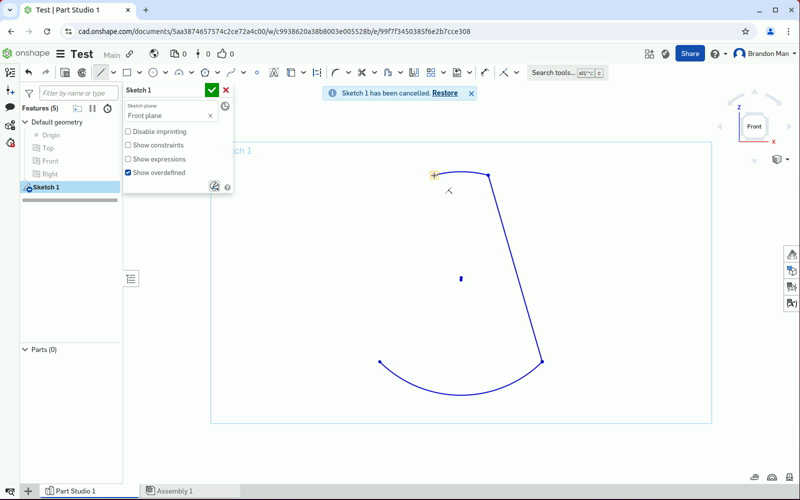
key_down(shift)
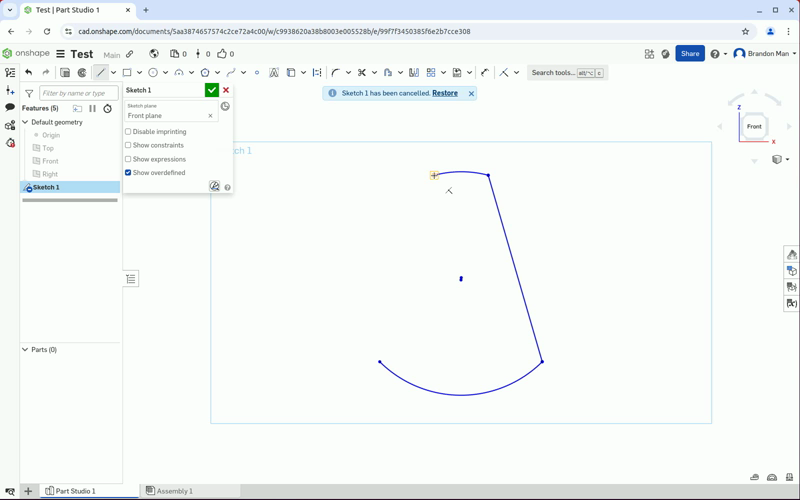
mouse_move(379, 361)
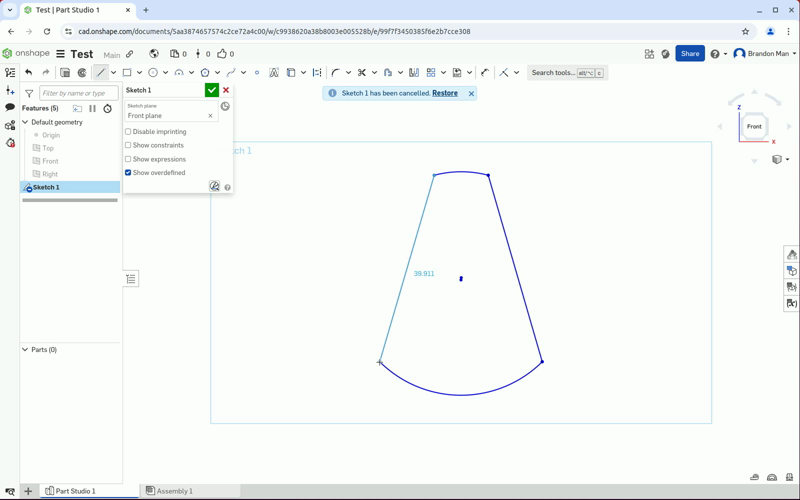
key_up(shift)
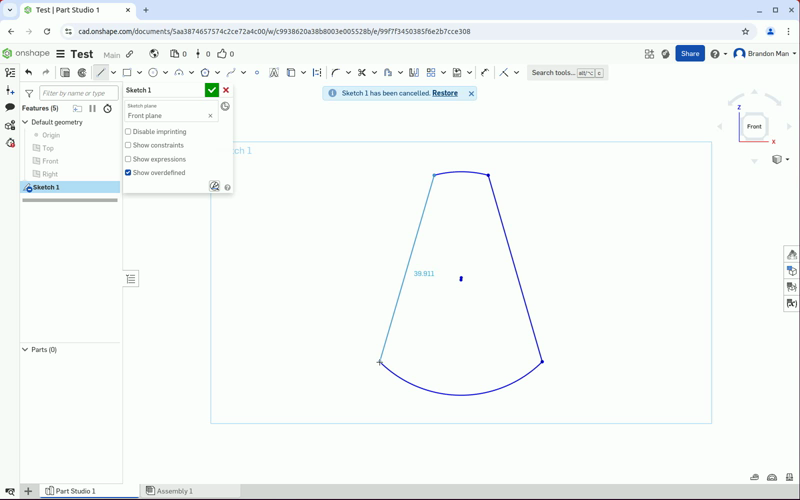
click(379, 361)
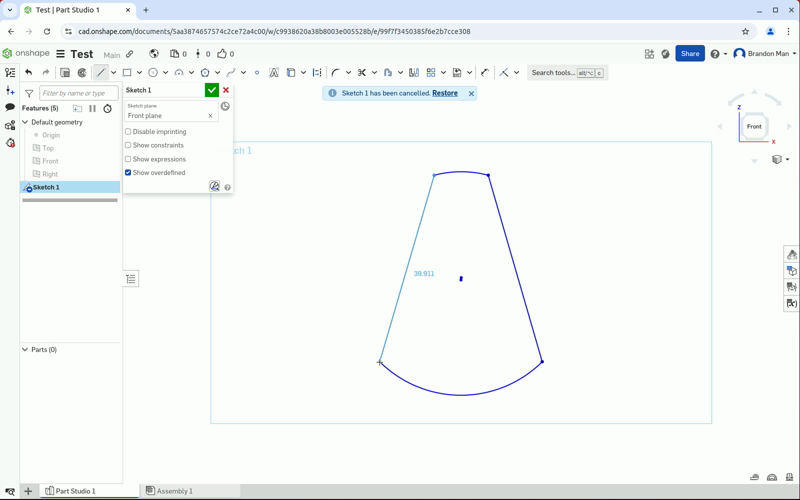
key(esc)
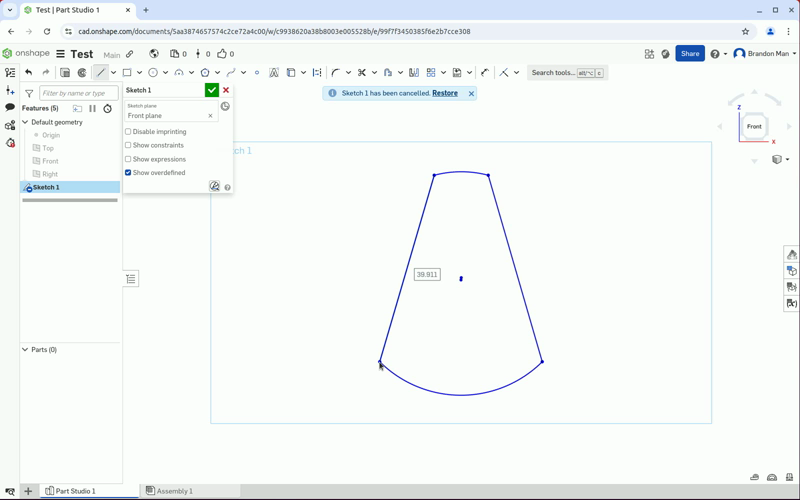
key(c)
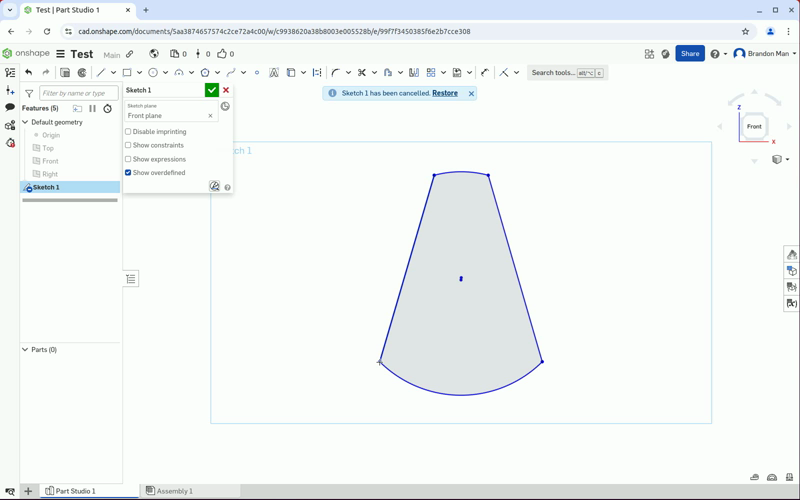
key_down(shift)
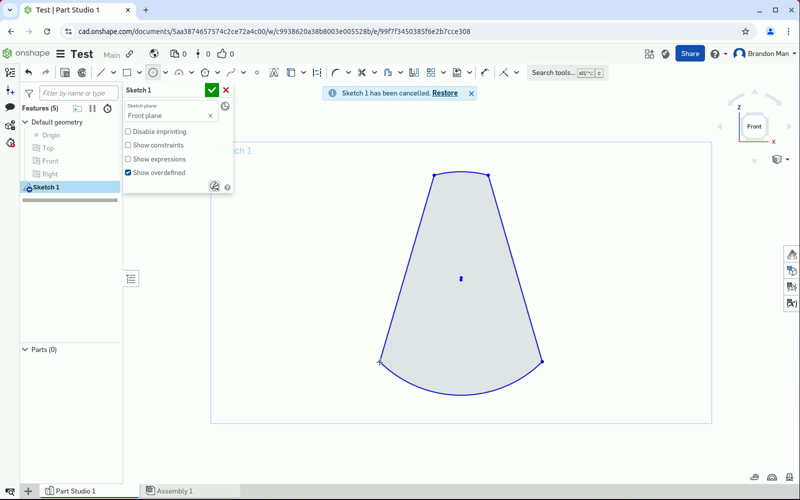
mouse_move(459, 283)
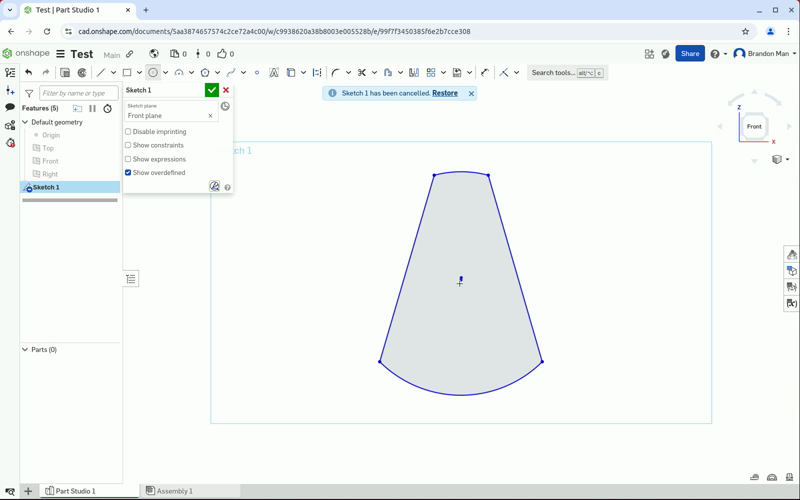
scroll(6)
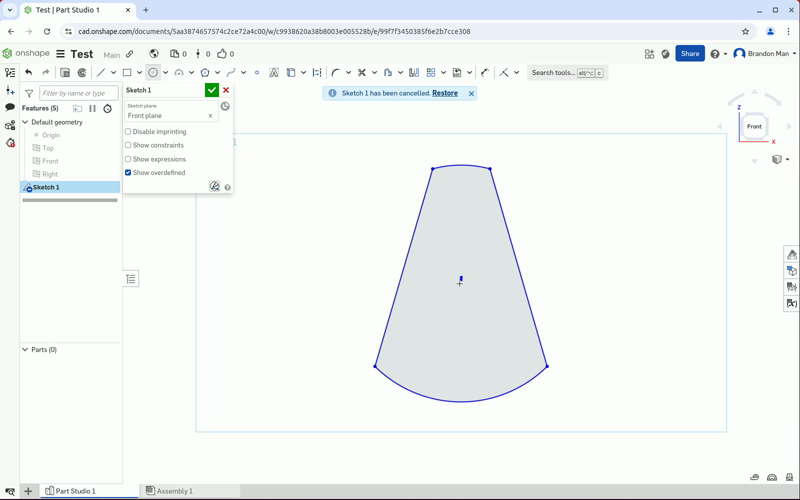
scroll(6)
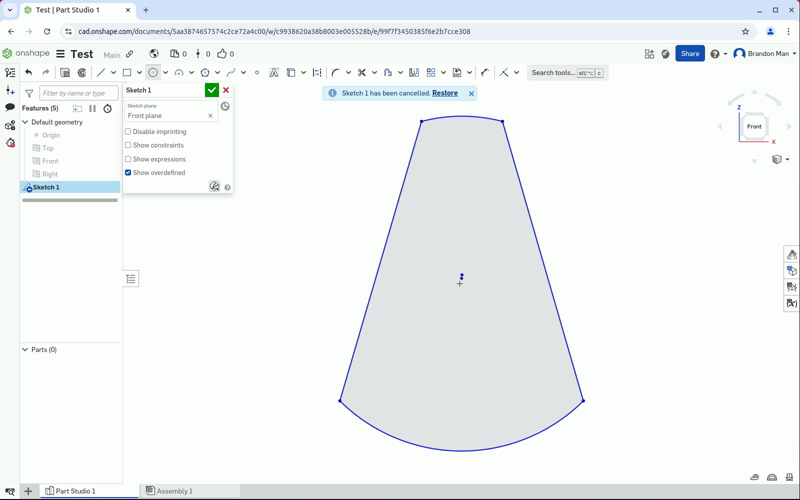
scroll(6)
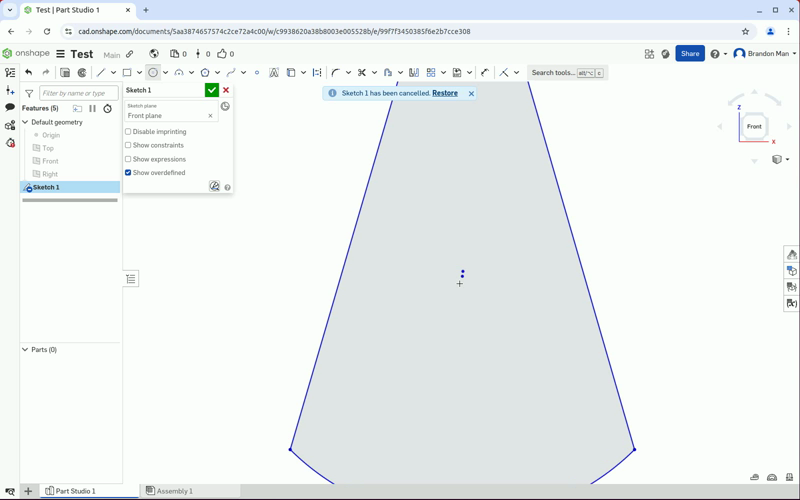
scroll(6)
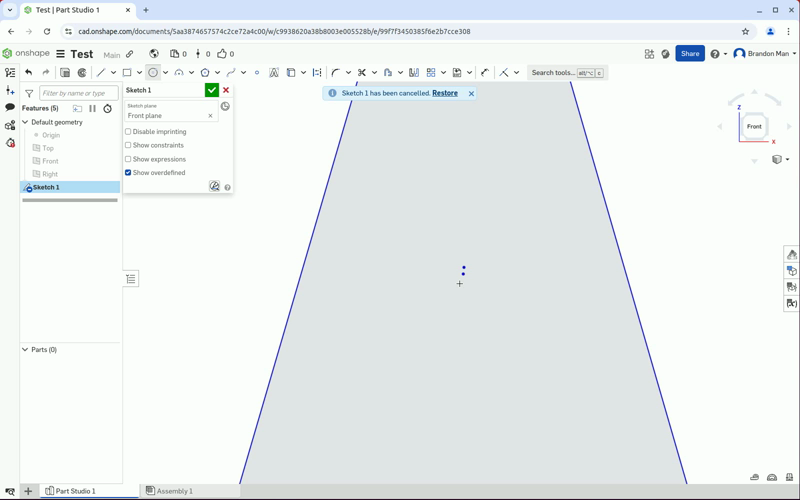
scroll(6)
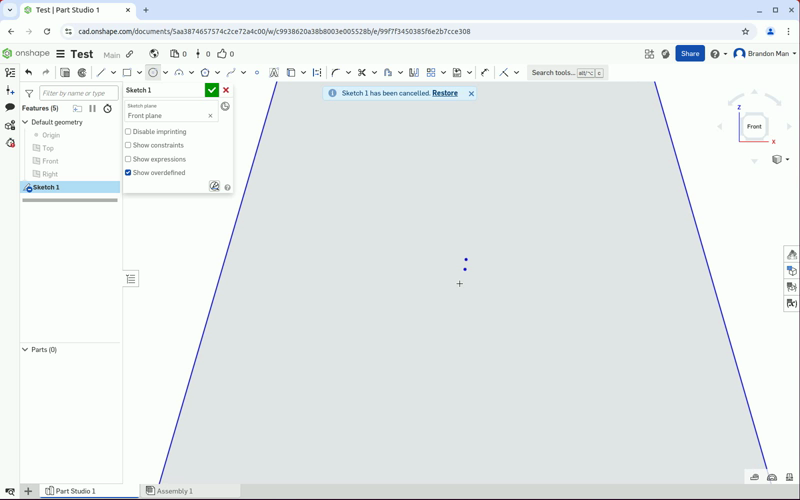
scroll(6)
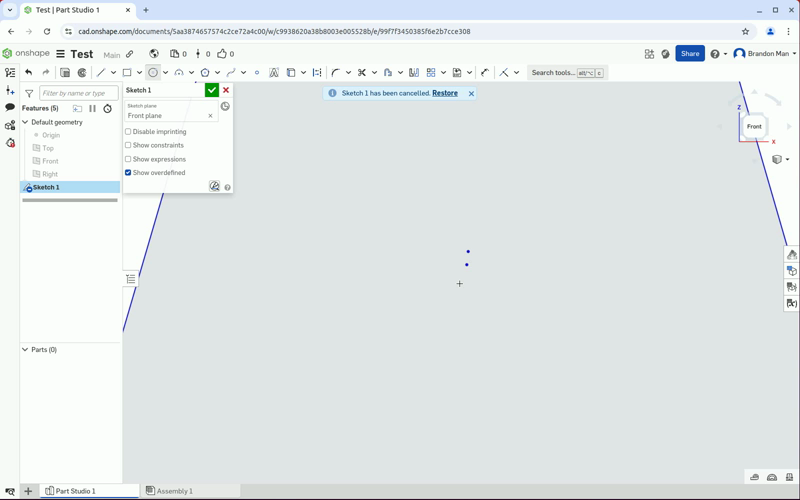
scroll(6)
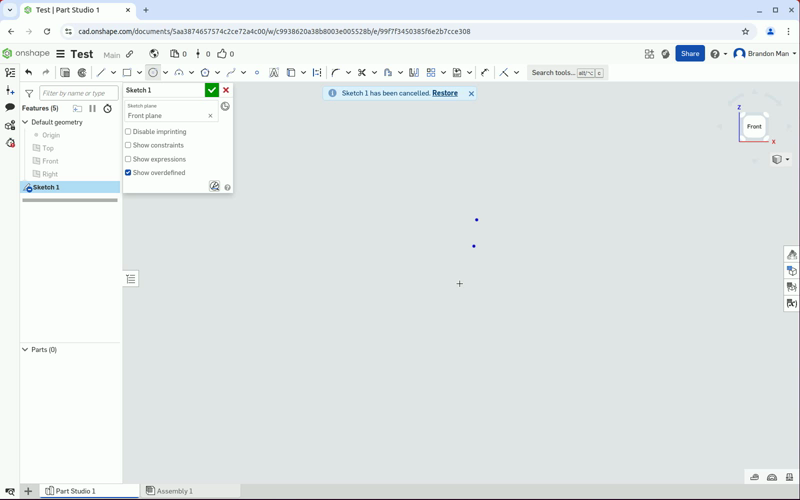
click(459, 283)
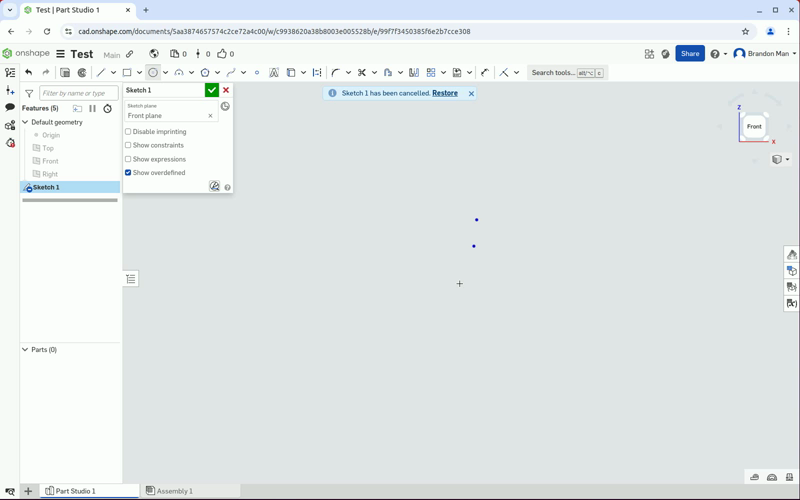
scroll(-6)
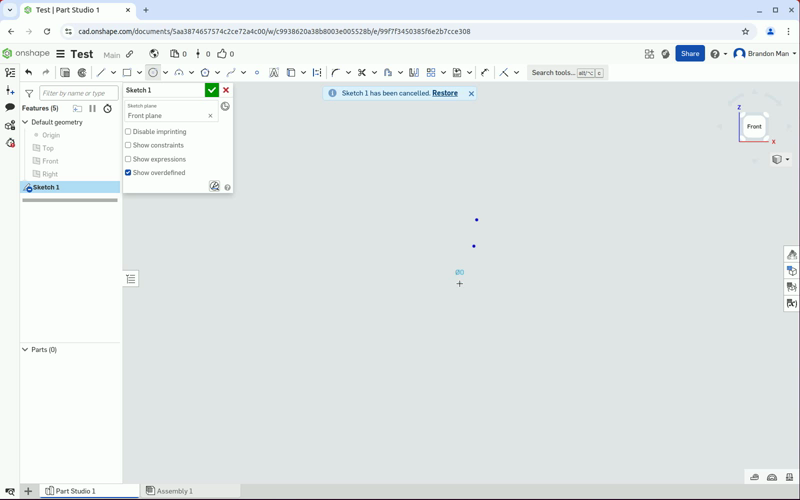
scroll(-6)
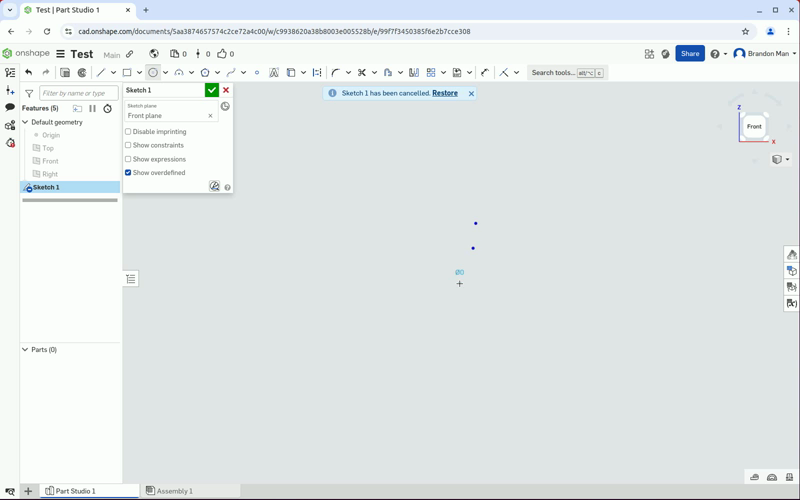
scroll(-6)
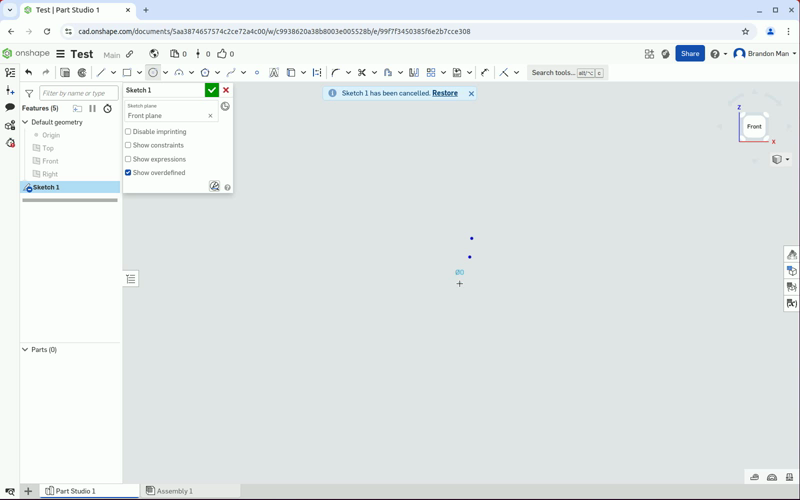
scroll(-6)
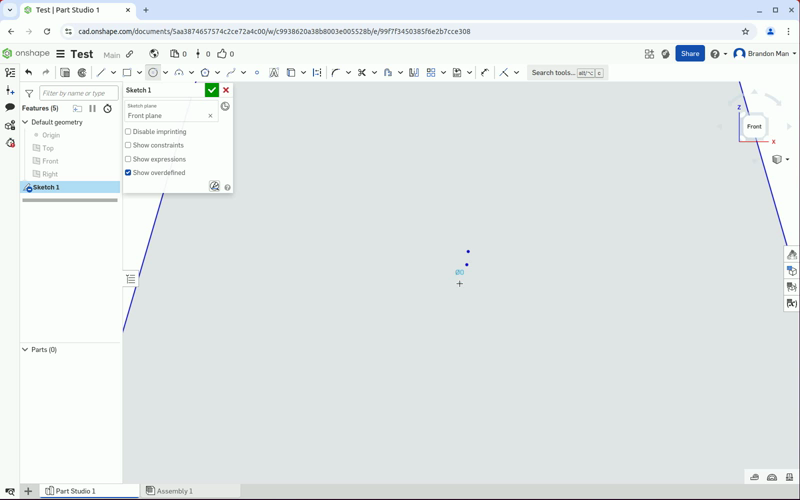
scroll(-6)
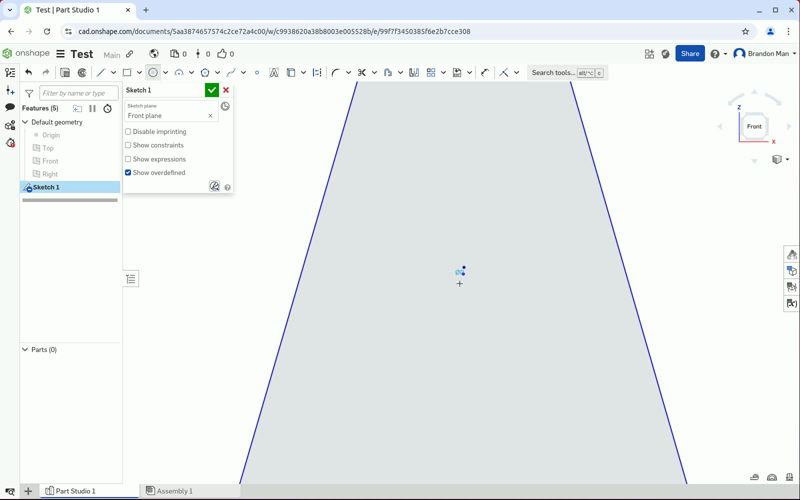
scroll(-6)
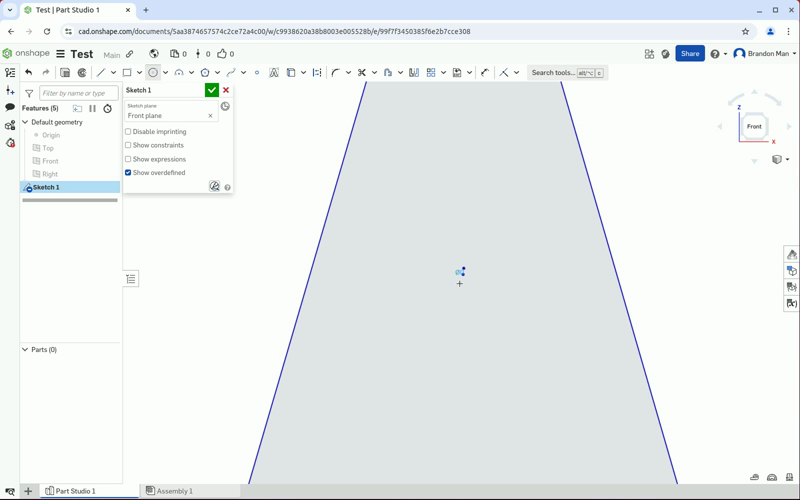
scroll(-6)
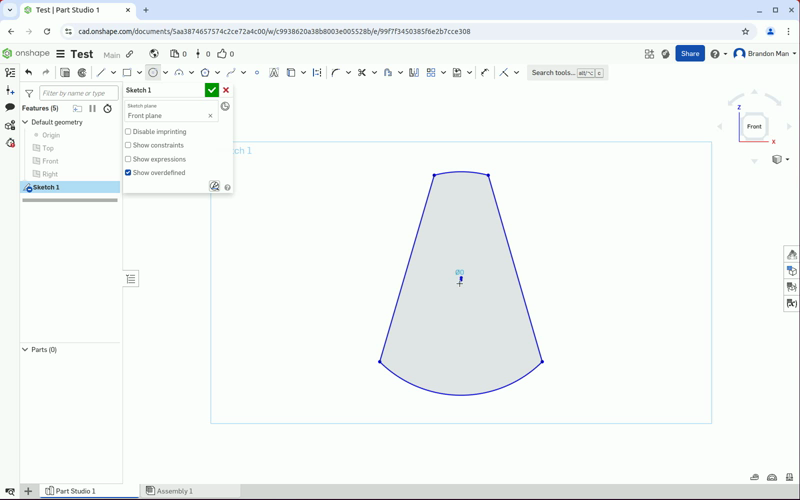
key_up(shift)
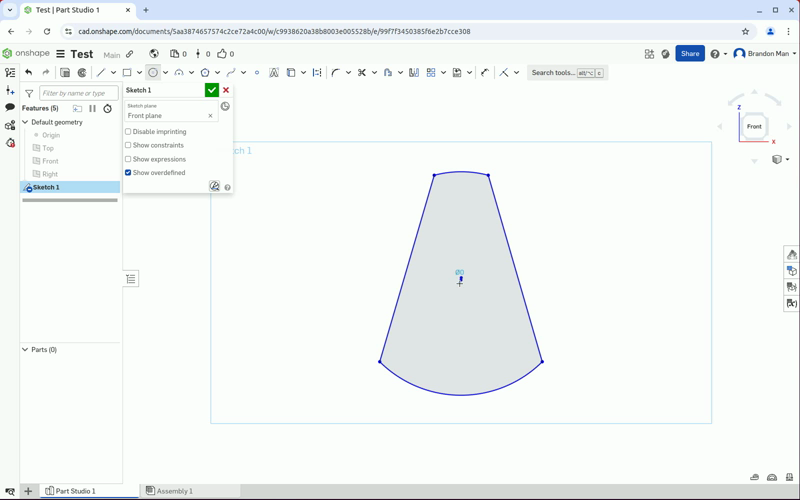
mouse_move(499, 283)
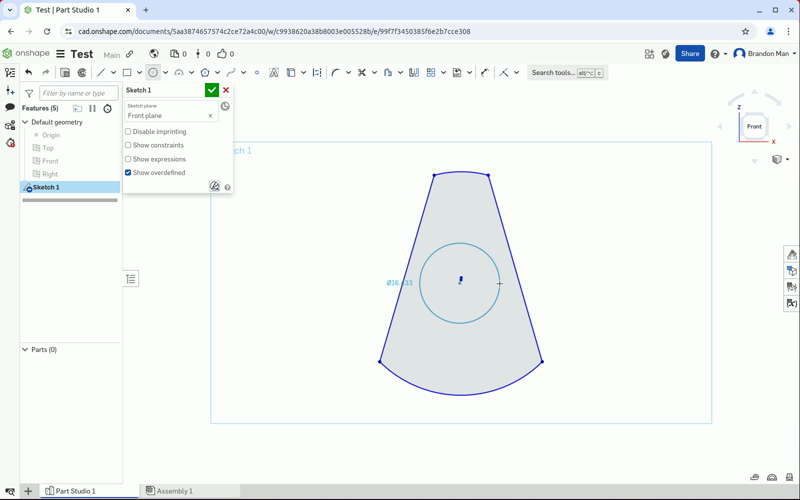
click(499, 283)
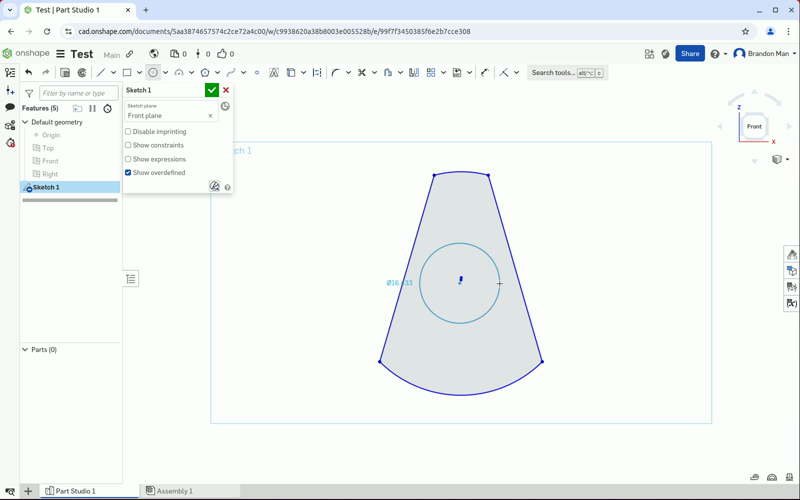
key(esc)
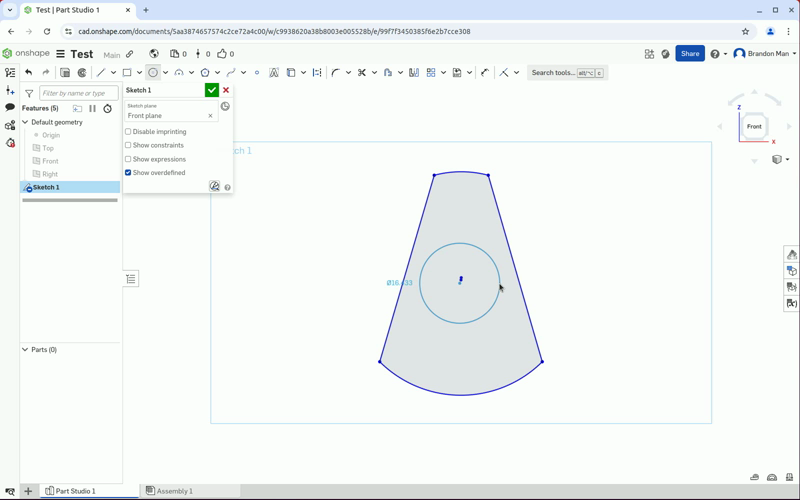
key(c)
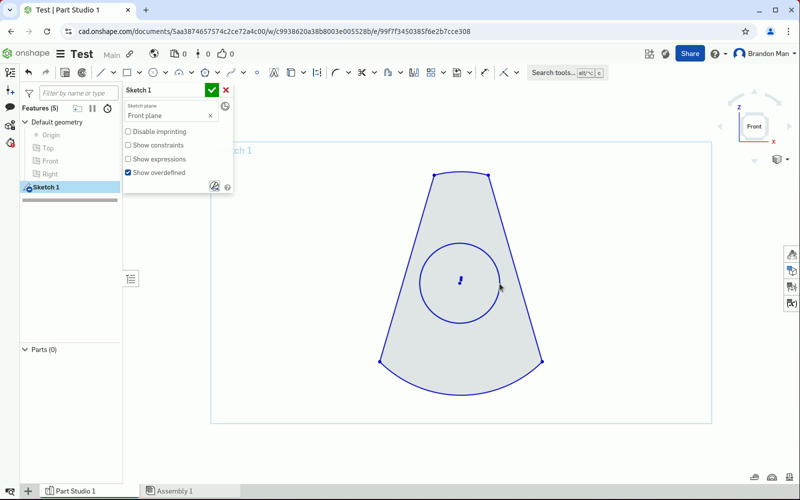
key_down(shift)
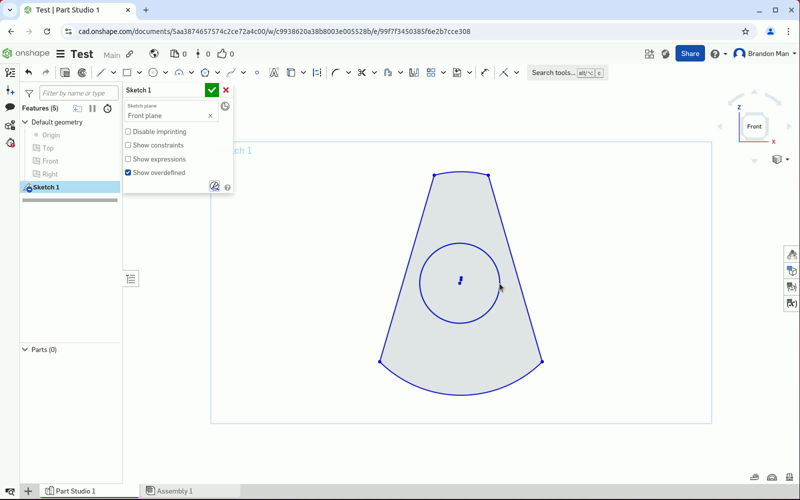
mouse_move(459, 203)
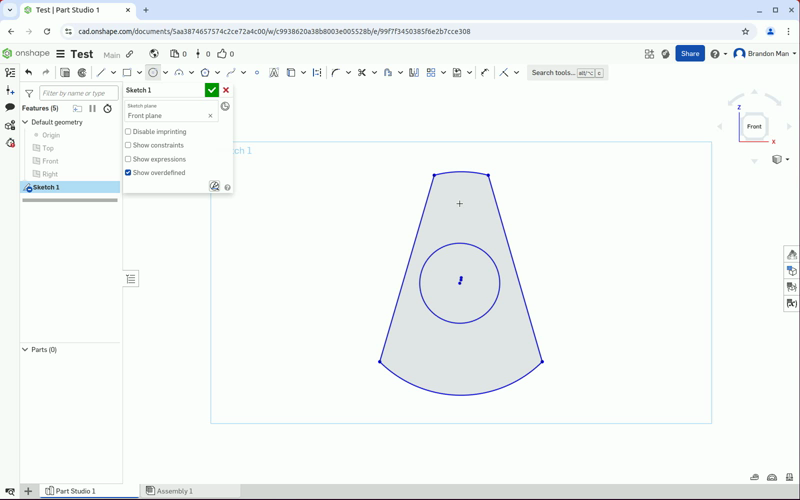
click(459, 203)
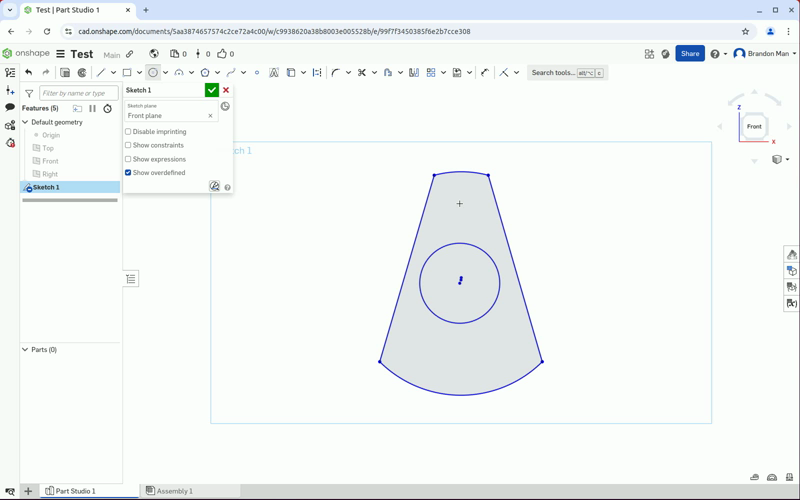
key_up(shift)
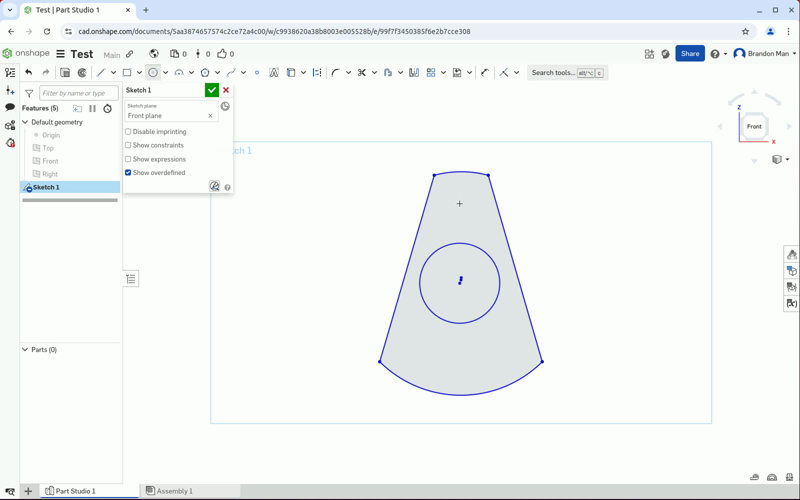
mouse_move(469, 203)
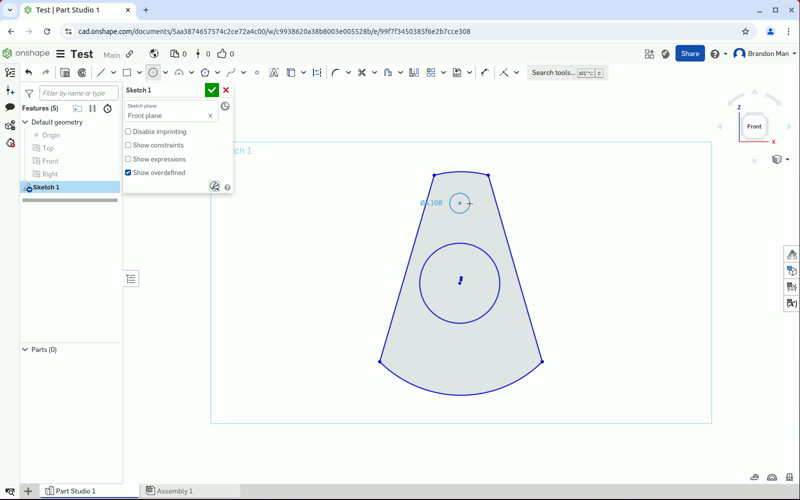
click(469, 203)
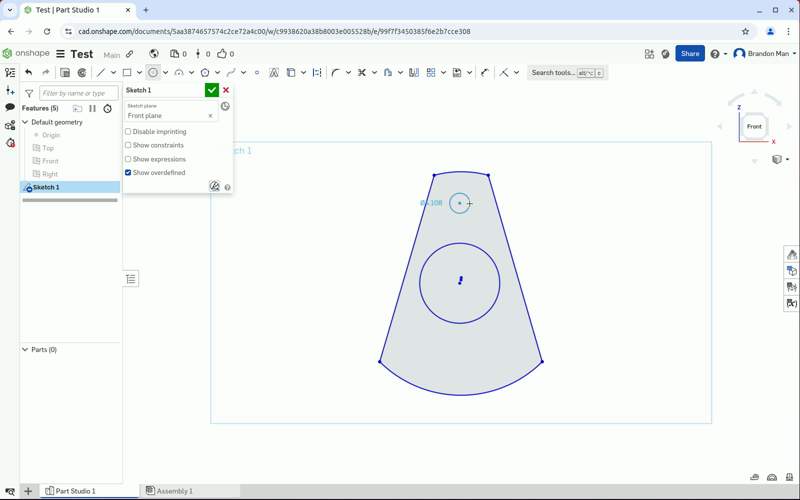
key(esc)
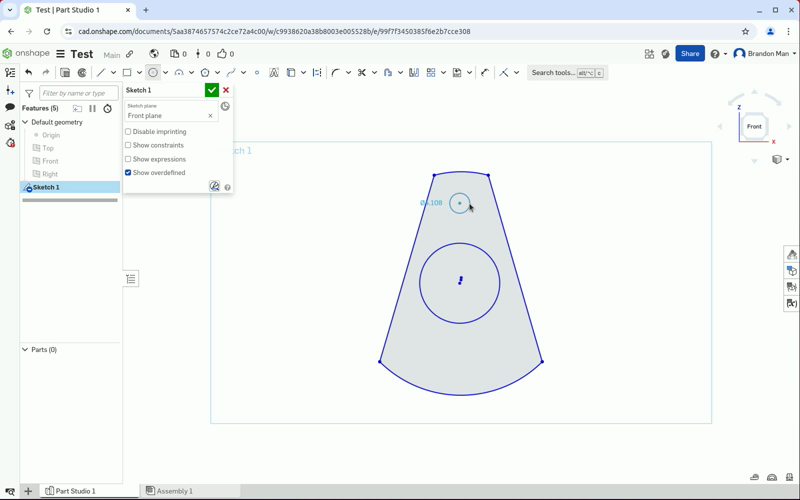
mouse_move(462, 344)
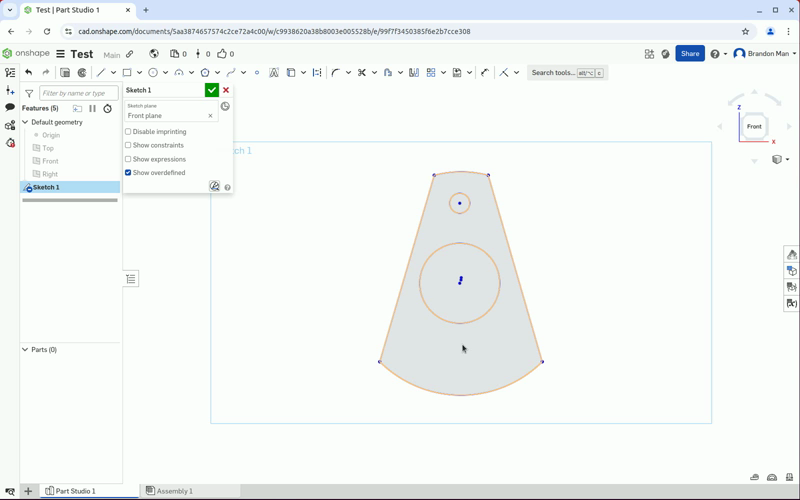
click(462, 344)
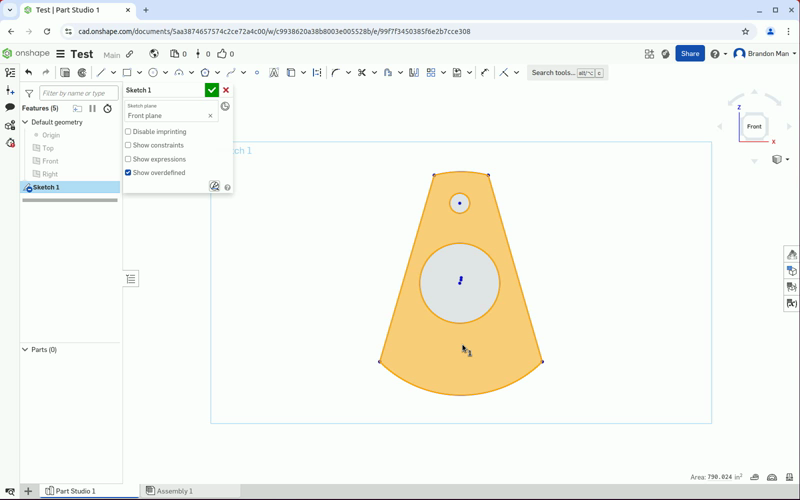
mouse_move(73, 352)
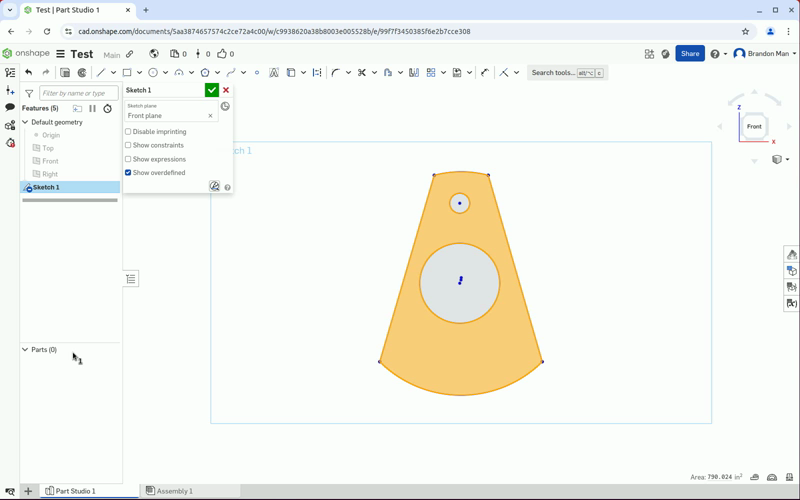
key(shift+y)
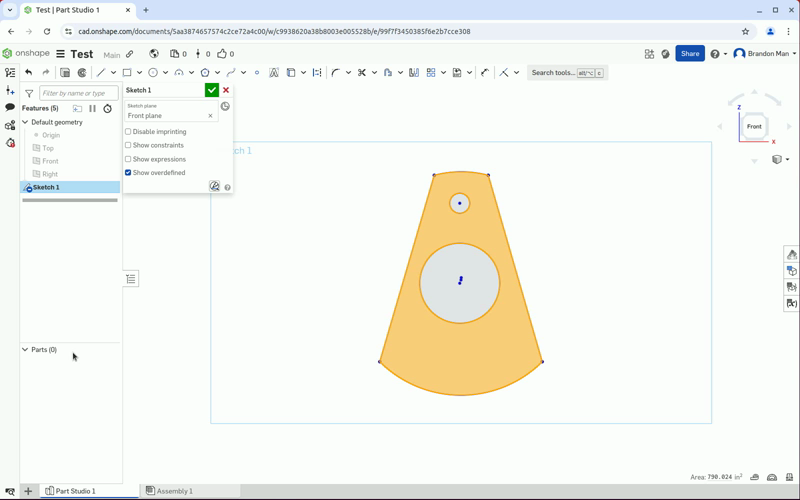
key(shift+e)
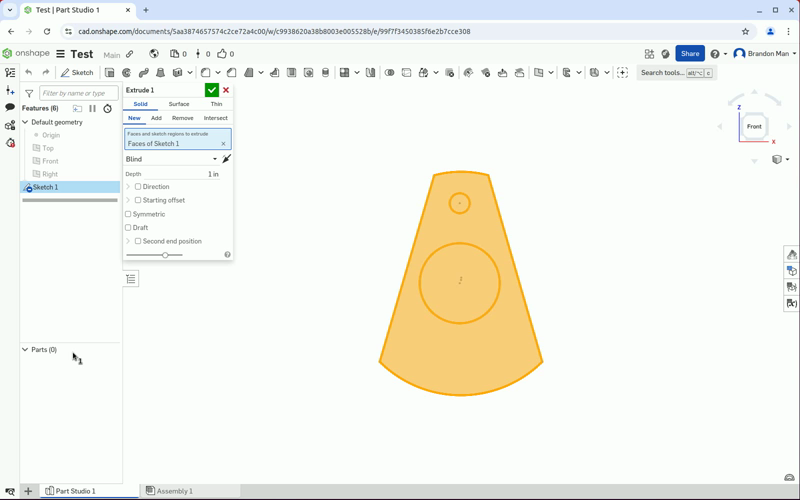
mouse_move(143, 106)
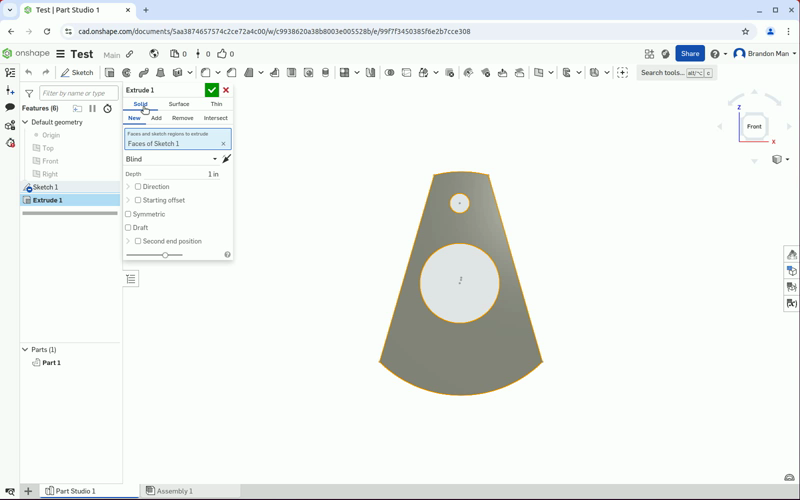
click(143, 106)
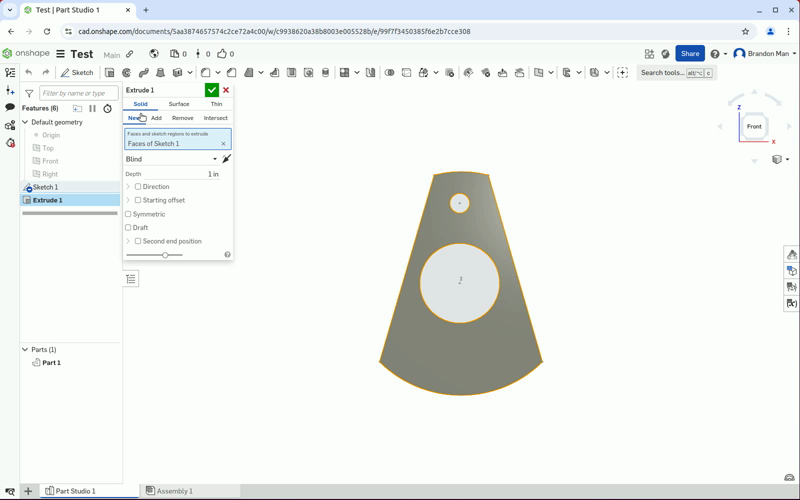
mouse_move(137, 120)
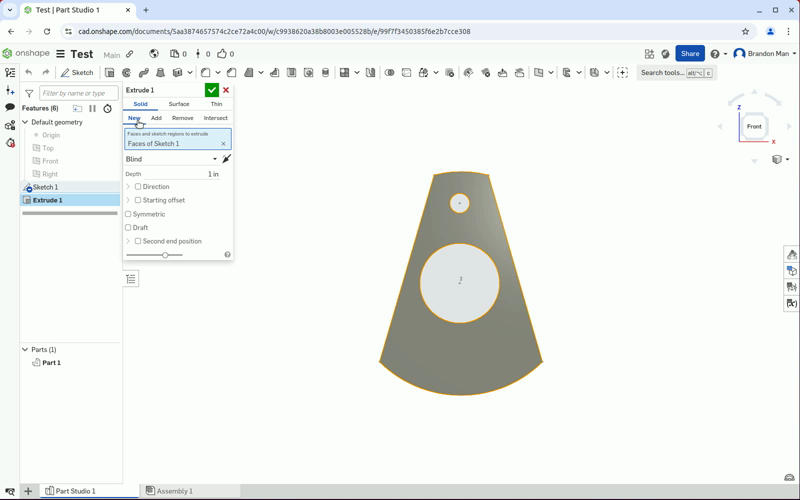
click(137, 120)
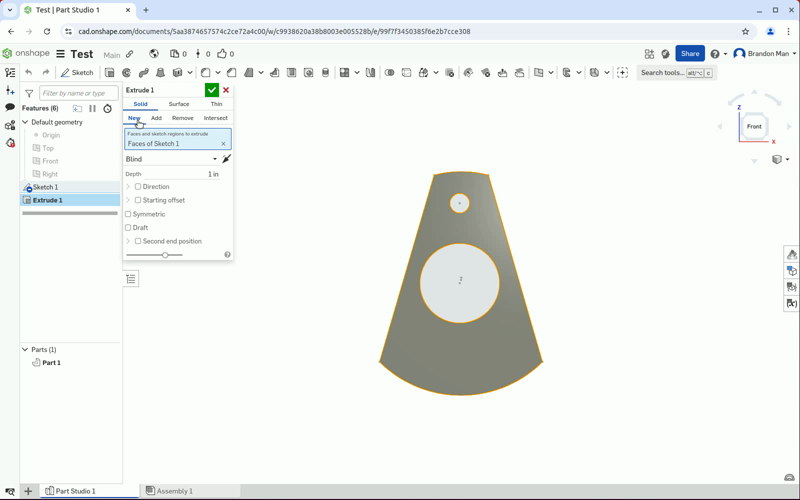
key(tab, 4)
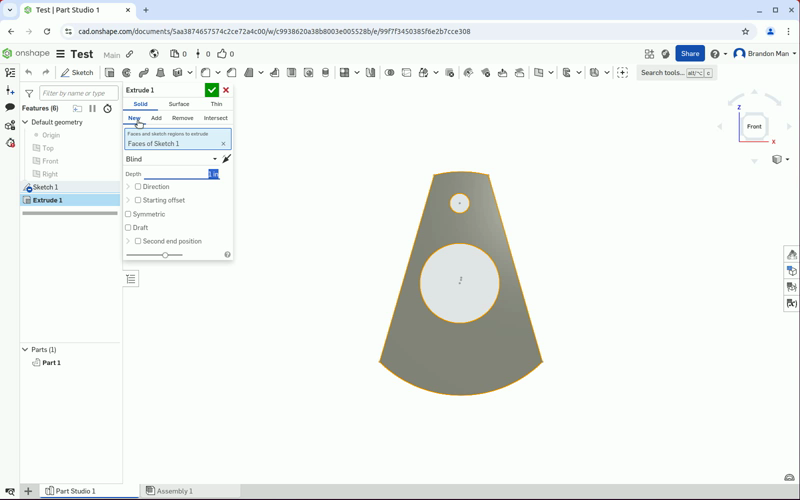
text(5.536)
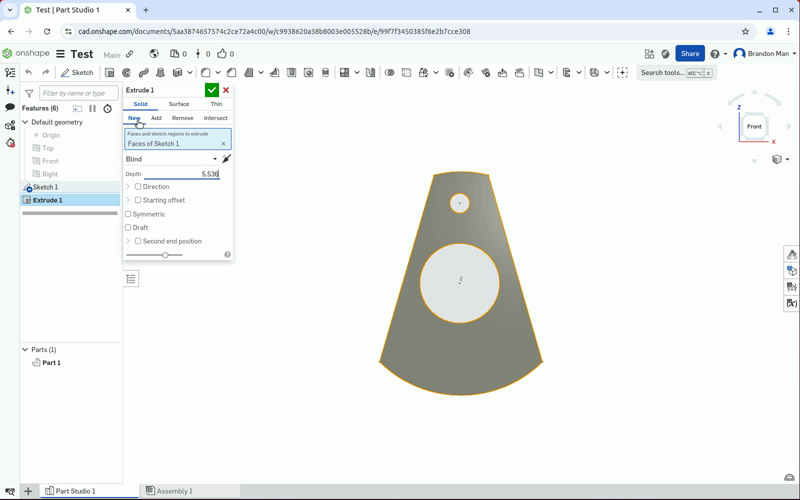
key(enter)
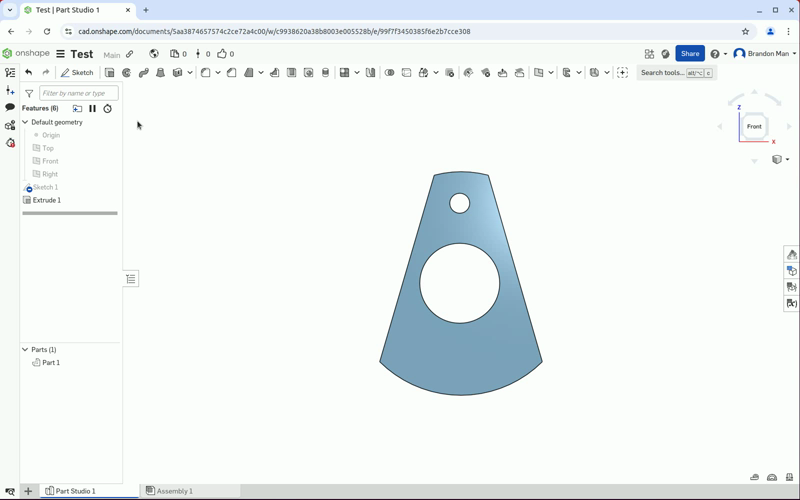
key(shift+h)
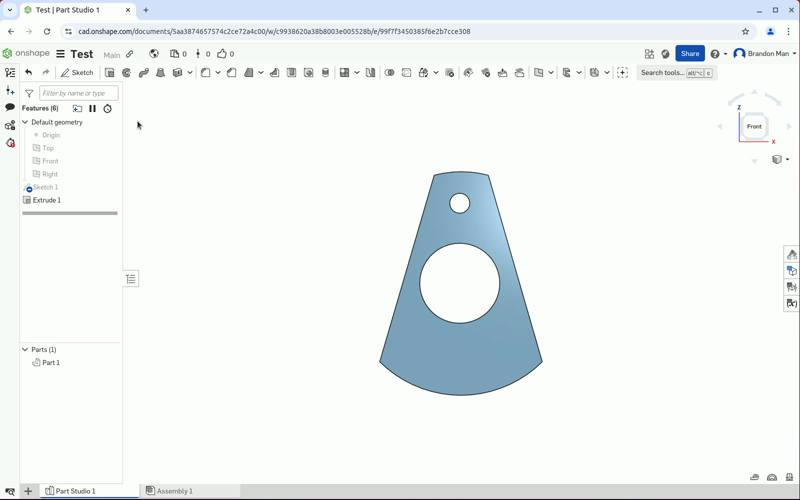
key(shift+h)
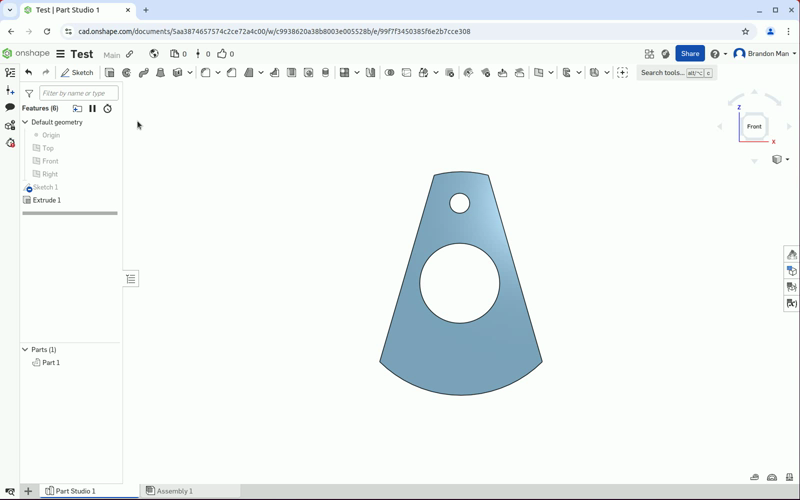
mouse_move(73, 189)
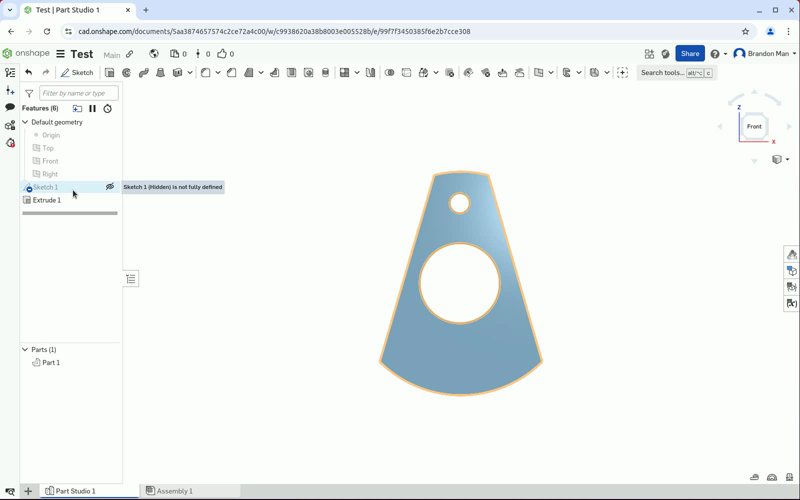
click(73, 189)
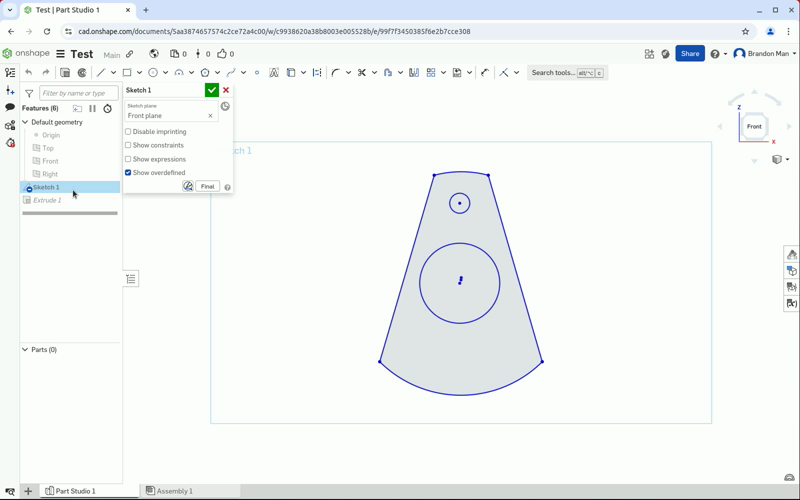
mouse_move(229, 92)
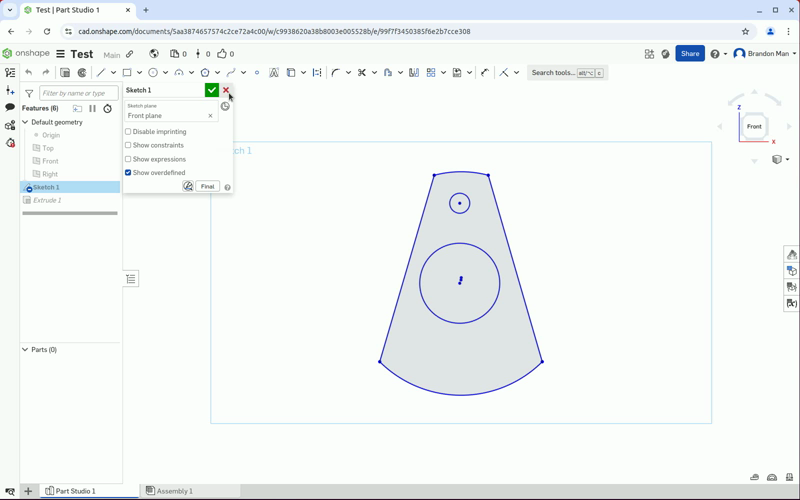
click(229, 92)
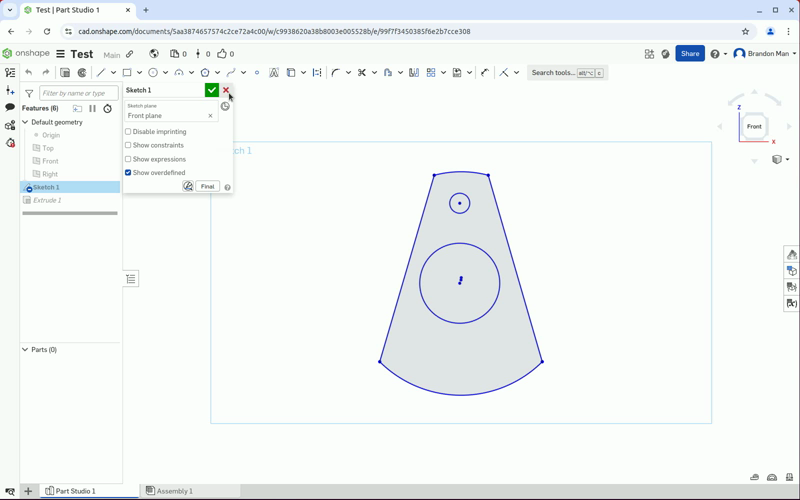
key(shift+s)
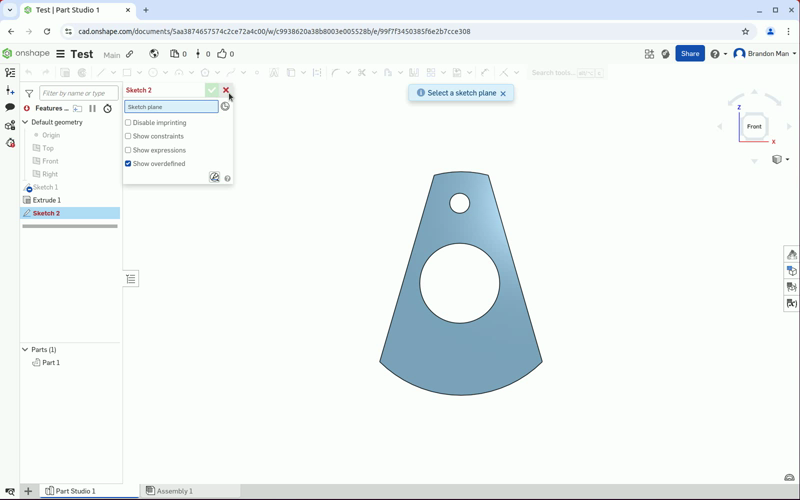
mouse_move(73, 163)
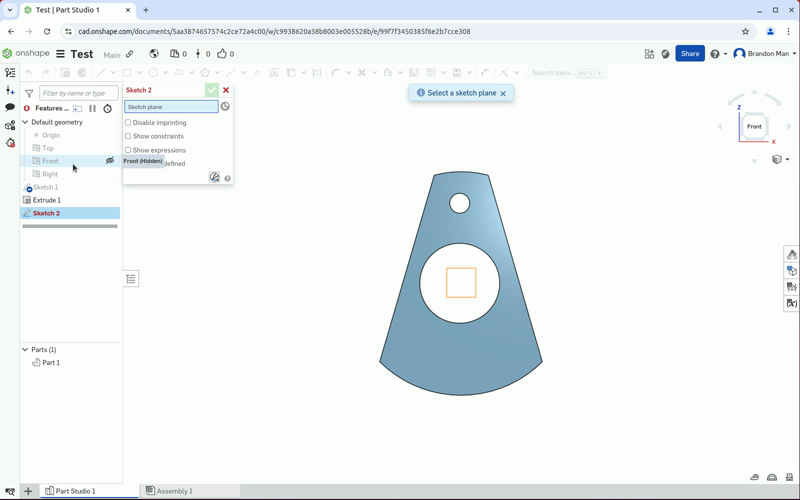
click(73, 163)
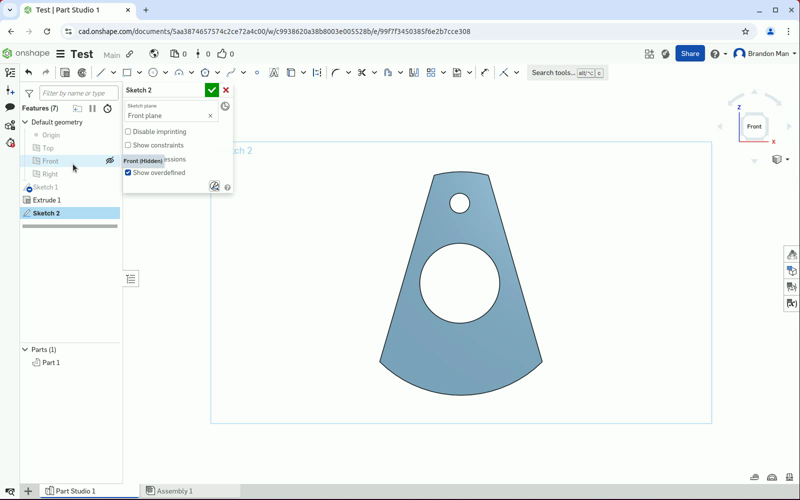
mouse_move(73, 352)
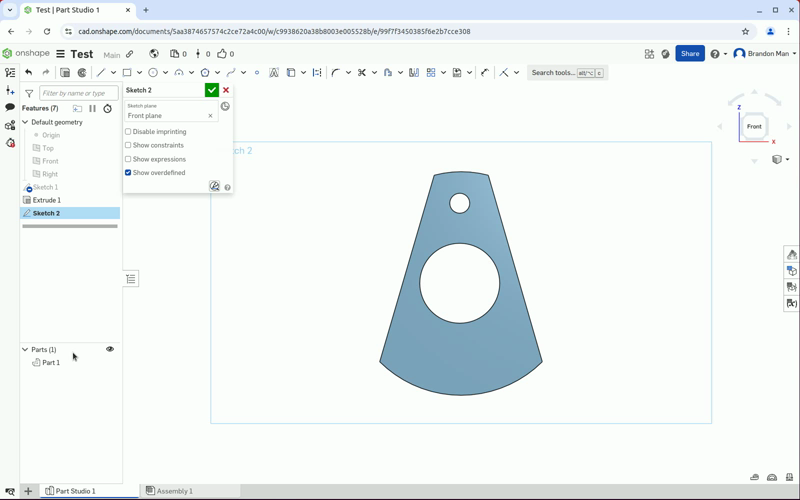
key(y)
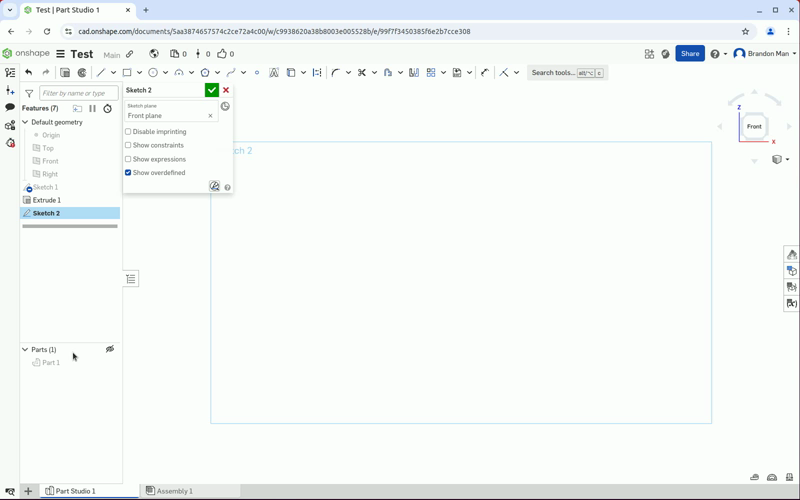
key(c)
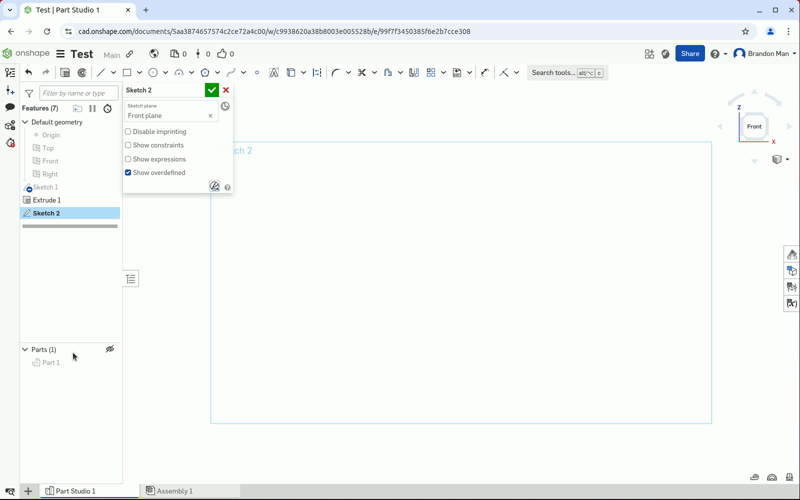
key_down(shift)
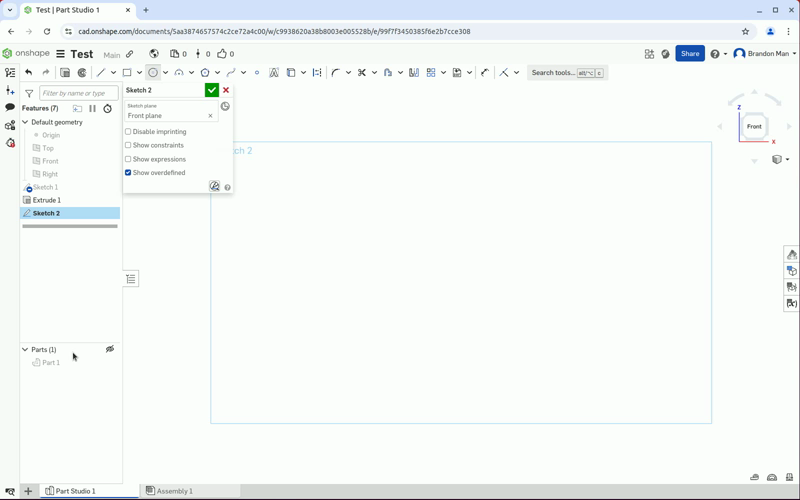
mouse_move(460, 282)
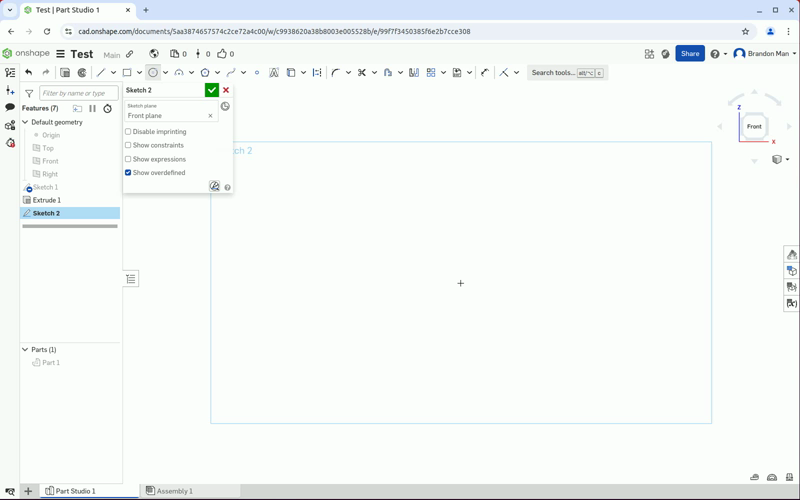
click(460, 282)
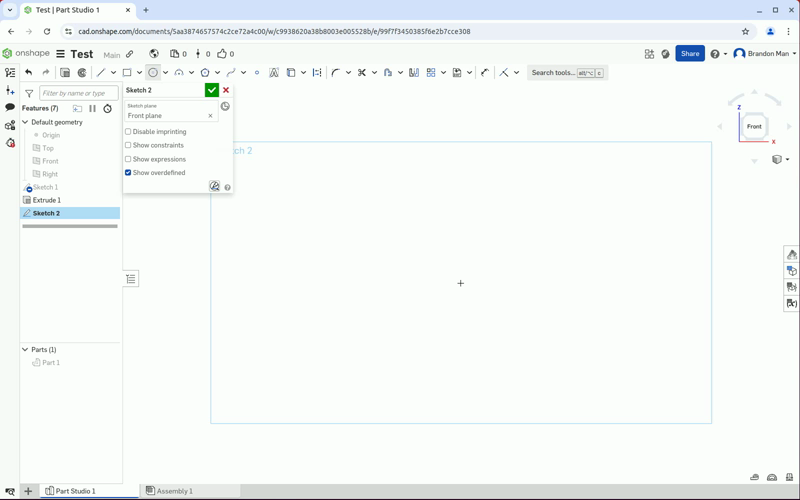
key_up(shift)
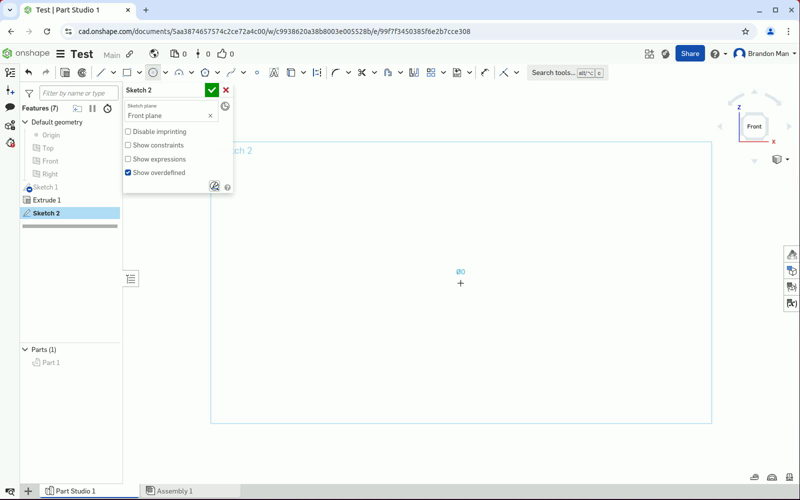
mouse_move(501, 282)
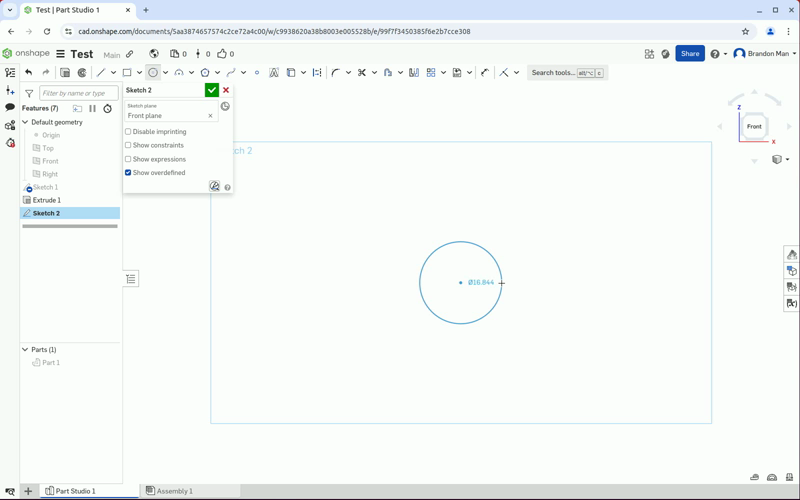
click(501, 282)
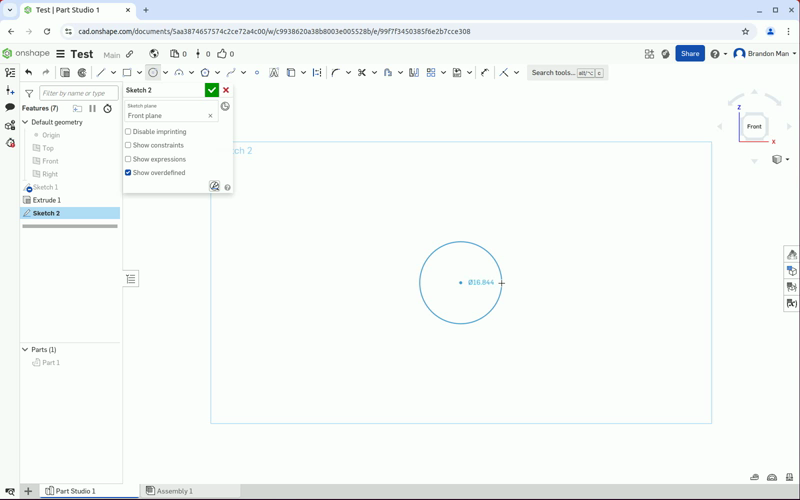
key(esc)
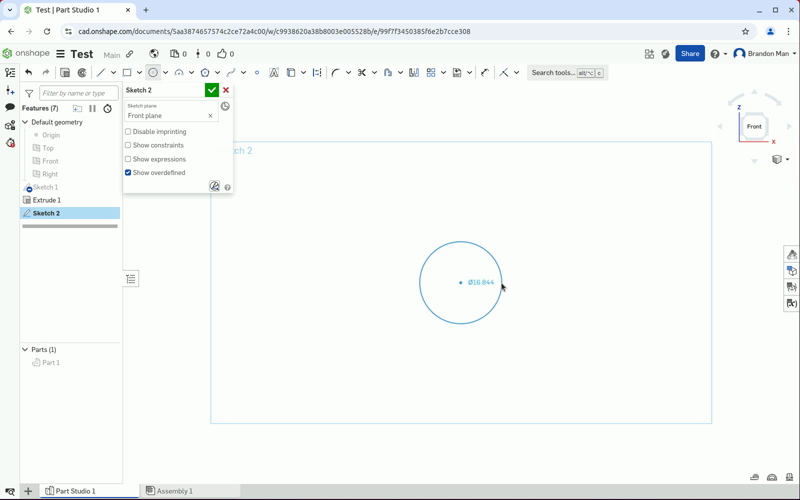
key(c)
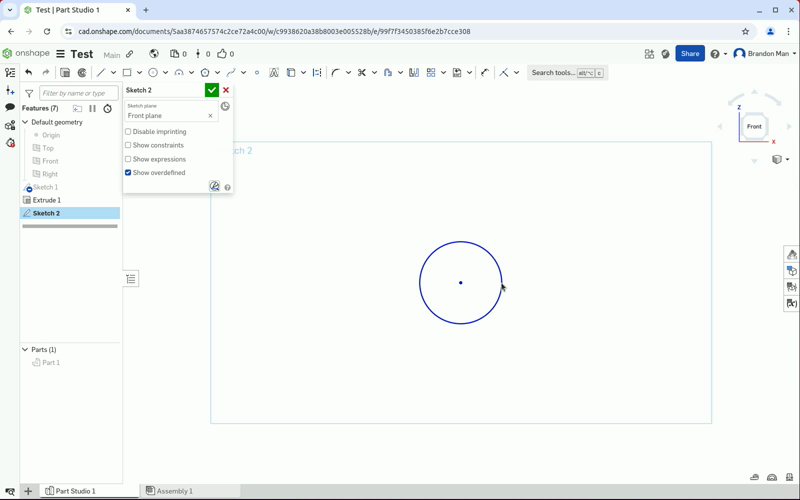
key_down(shift)
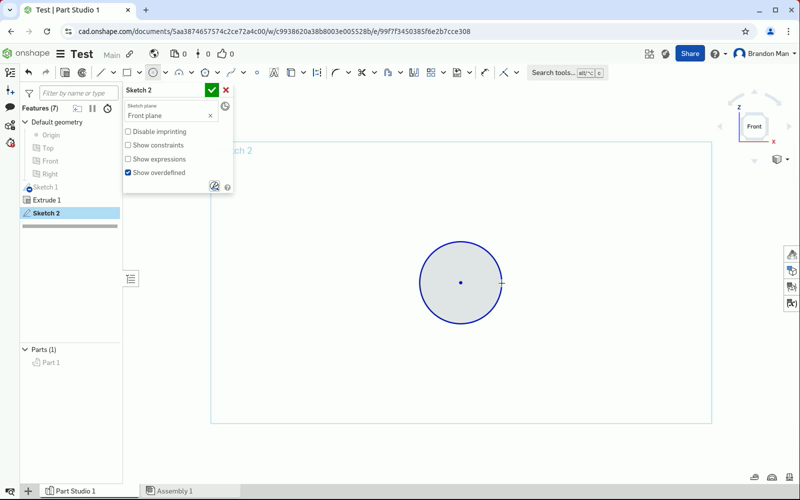
mouse_move(460, 282)
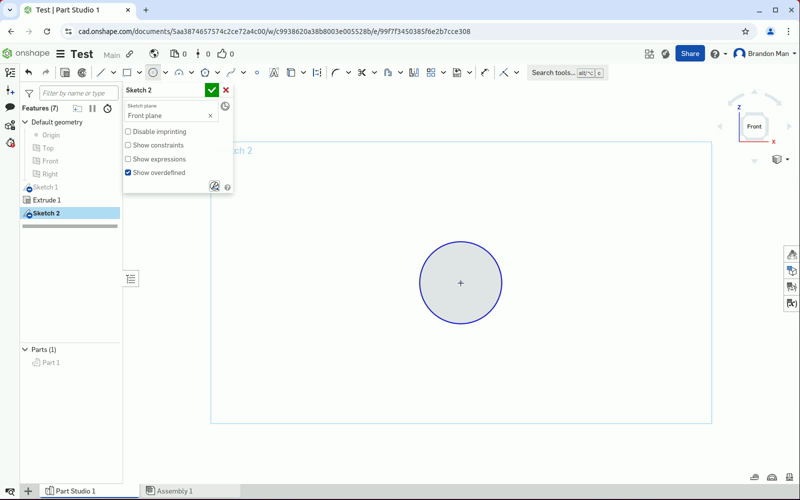
click(460, 282)
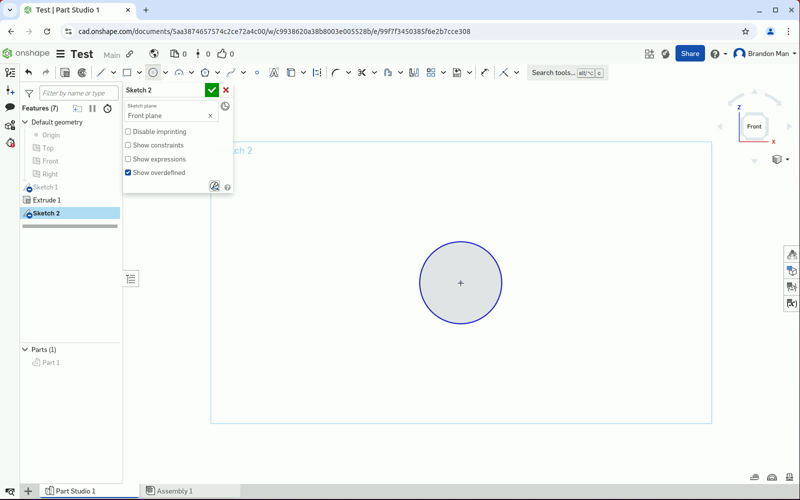
key_up(shift)
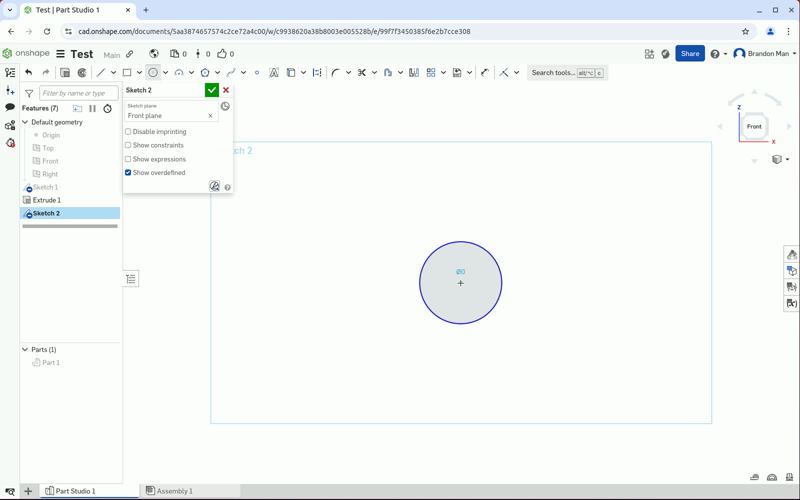
mouse_move(478, 282)
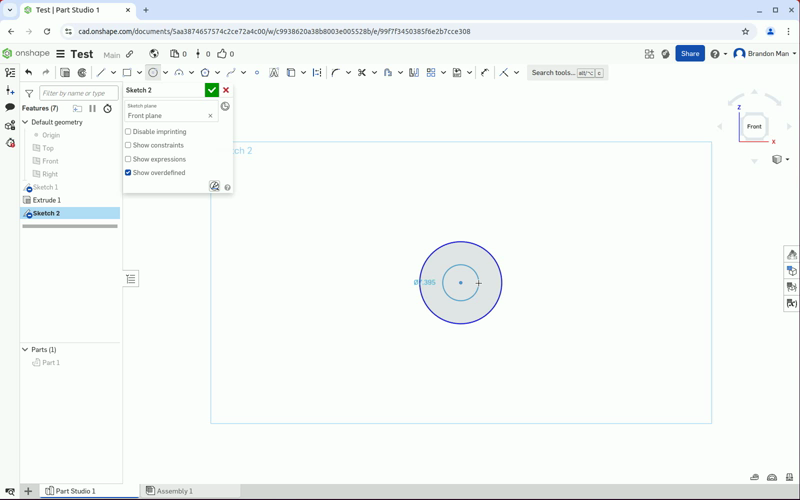
click(478, 282)
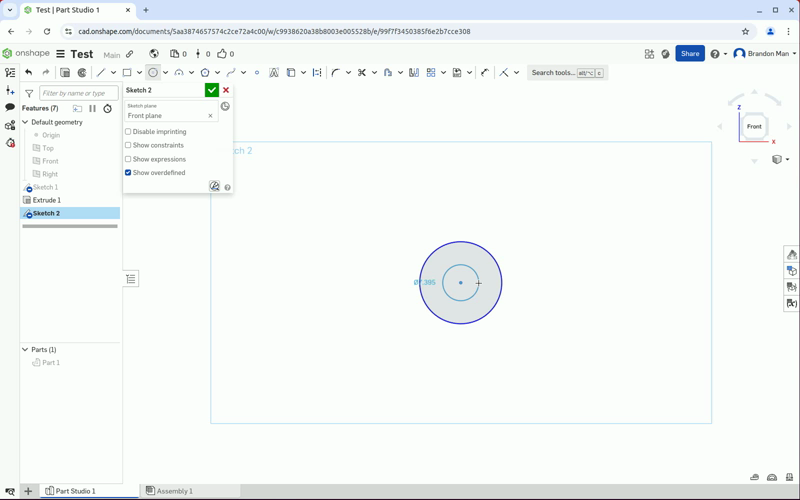
key(esc)
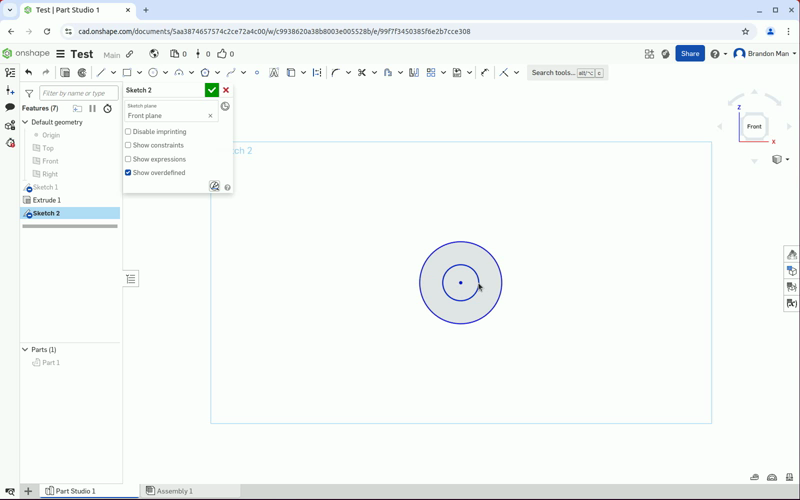
mouse_move(439, 263)
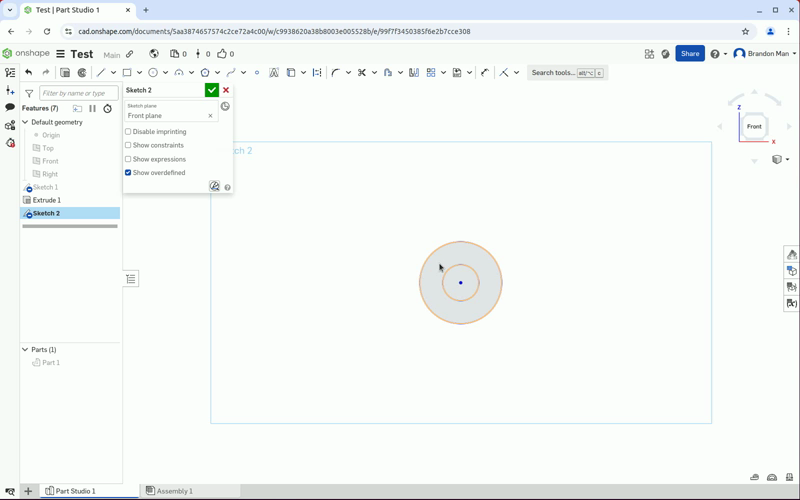
click(439, 263)
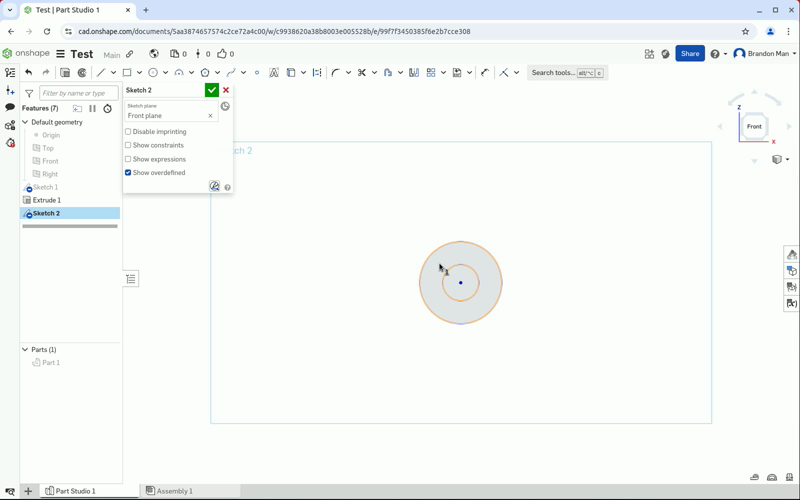
mouse_move(73, 352)
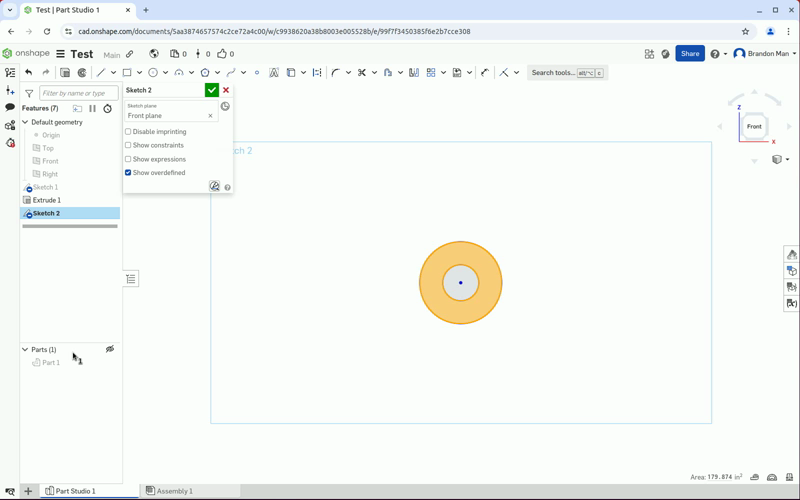
key(shift+y)
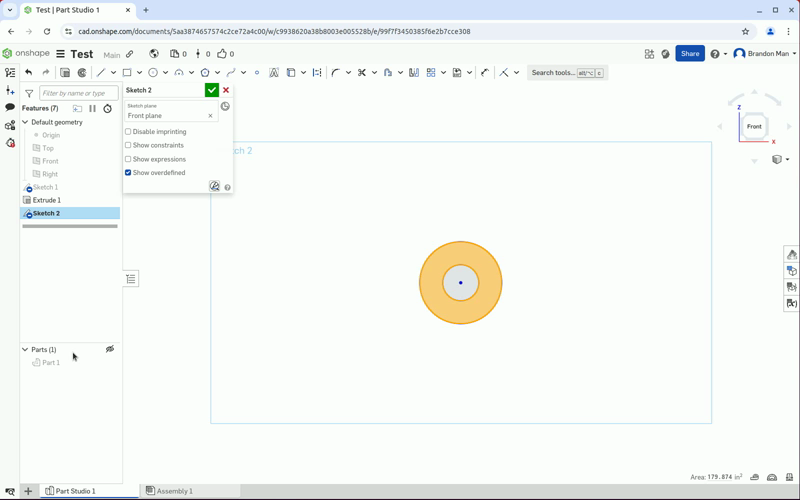
key(shift+e)
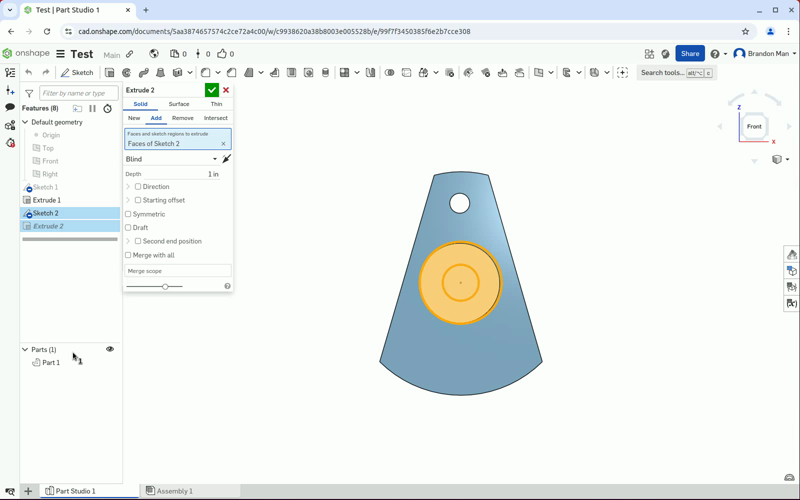
mouse_move(143, 106)
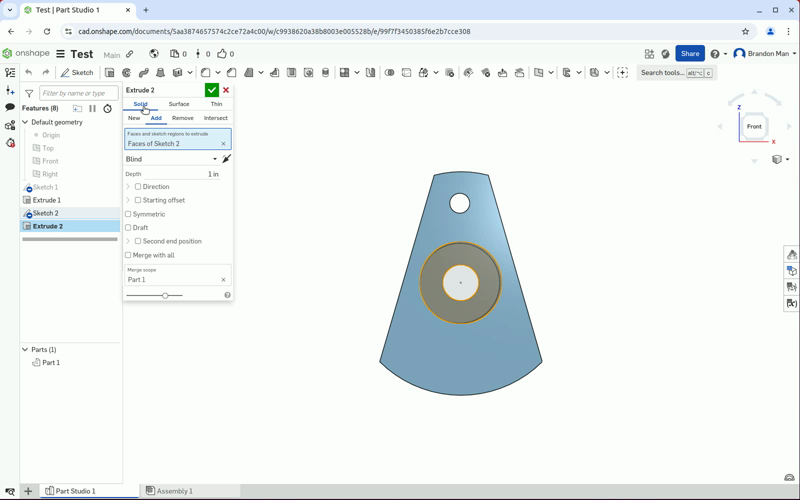
click(143, 106)
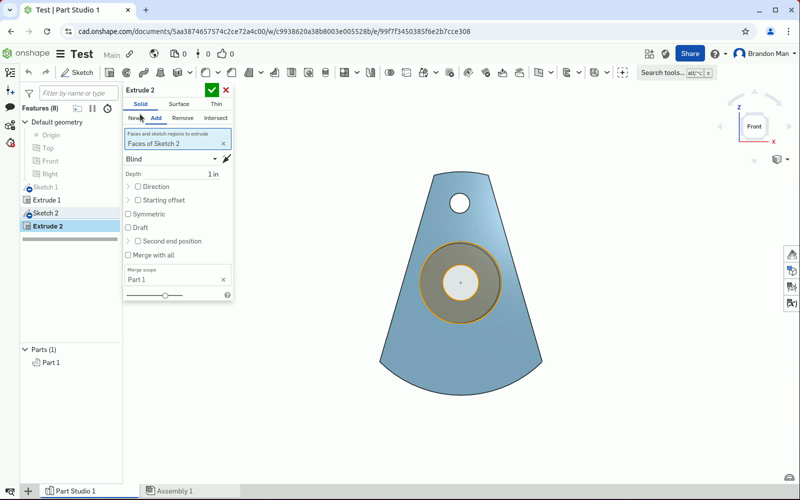
mouse_move(137, 120)
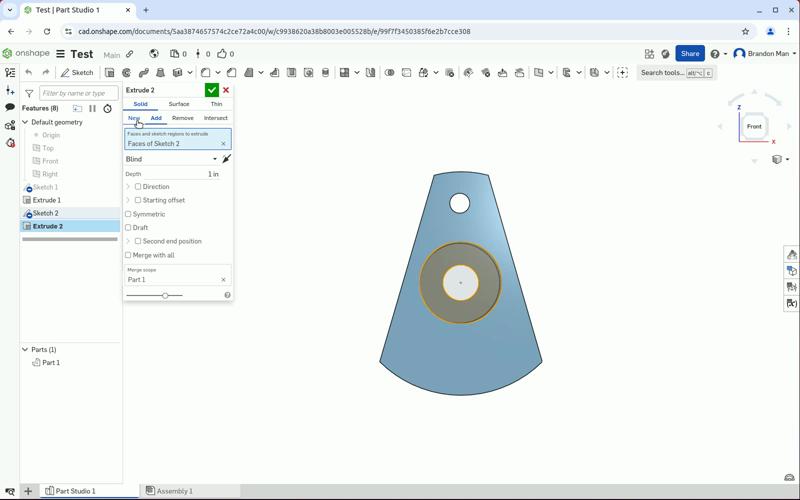
click(137, 120)
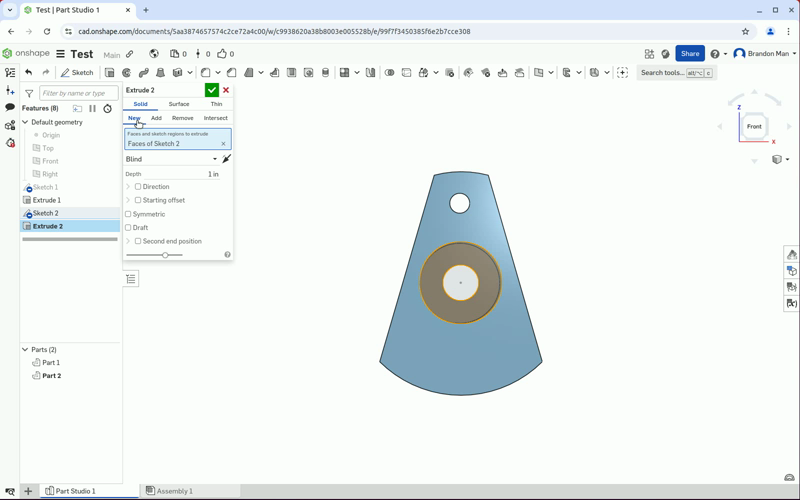
key(tab, 4)
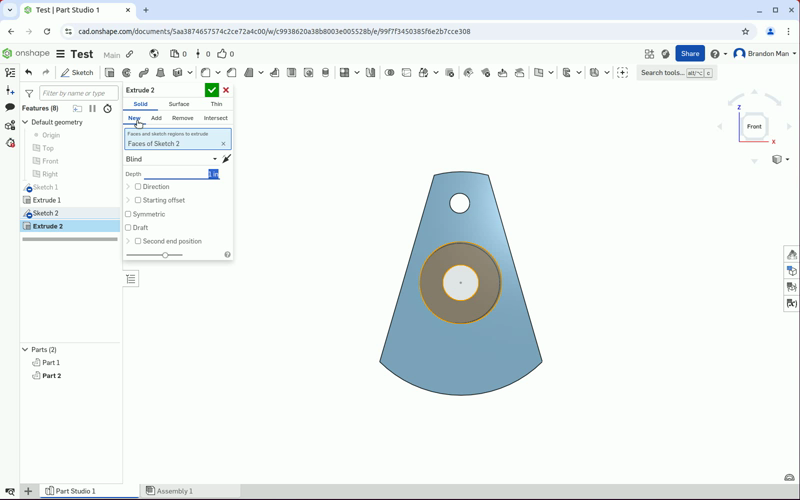
text(8.425)
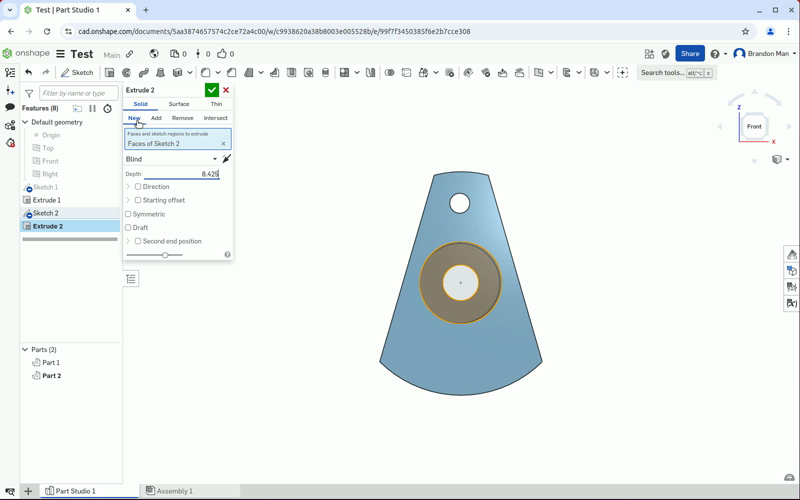
key(enter)
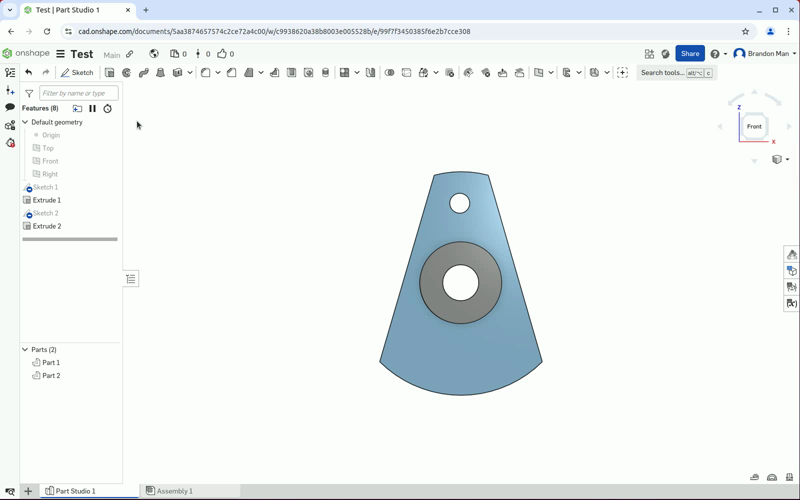
key(shift+h)
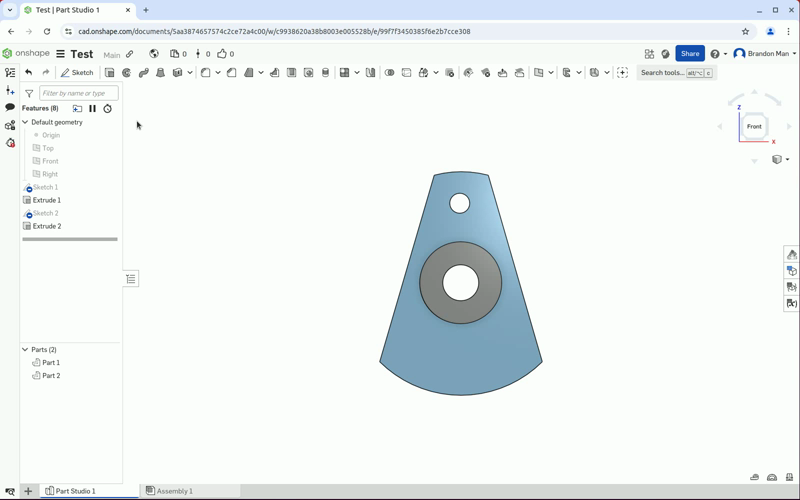
key(shift+h)
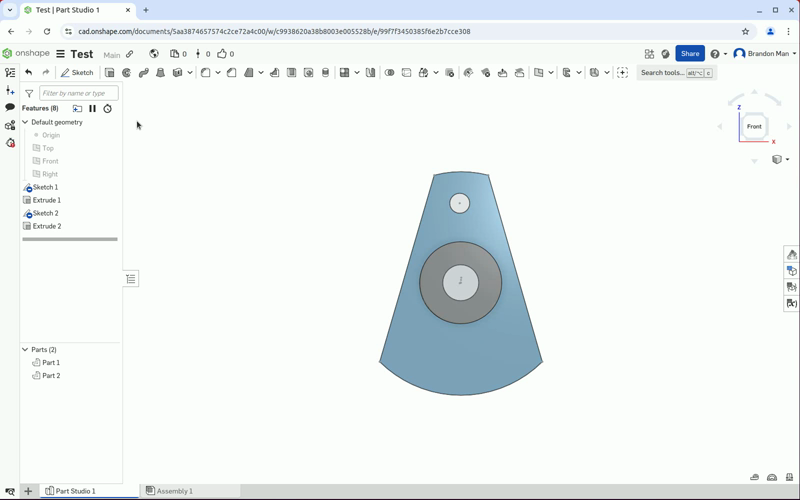
key(shift+7)
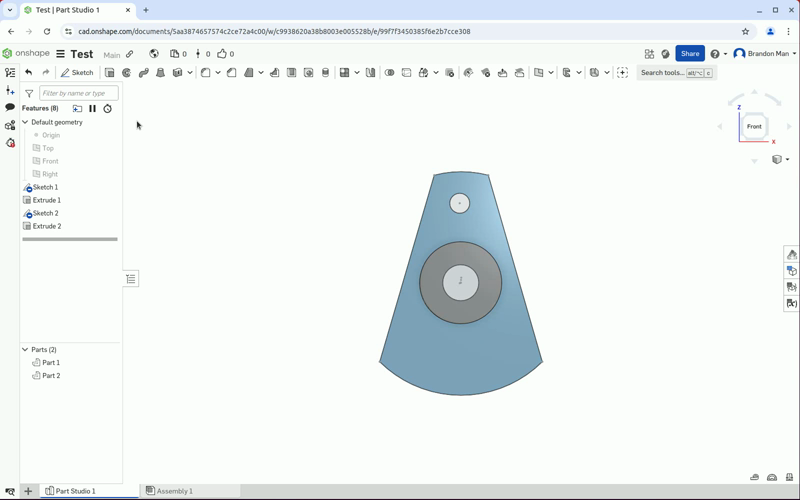
key(left, 2)
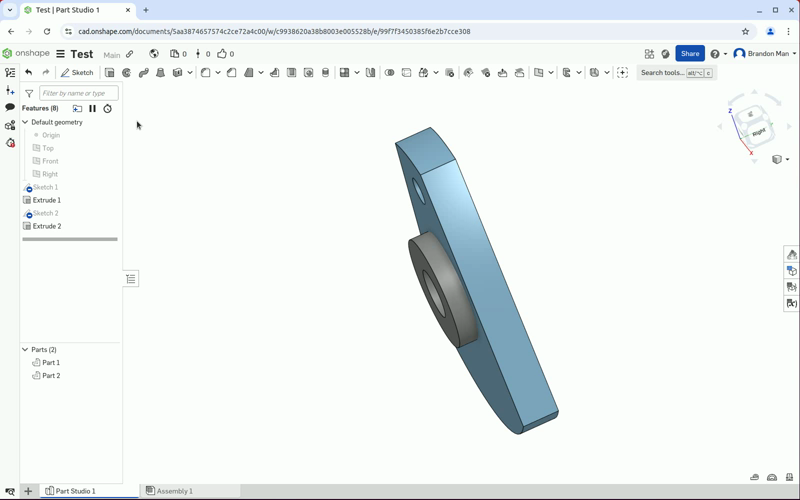
key(down, 2)
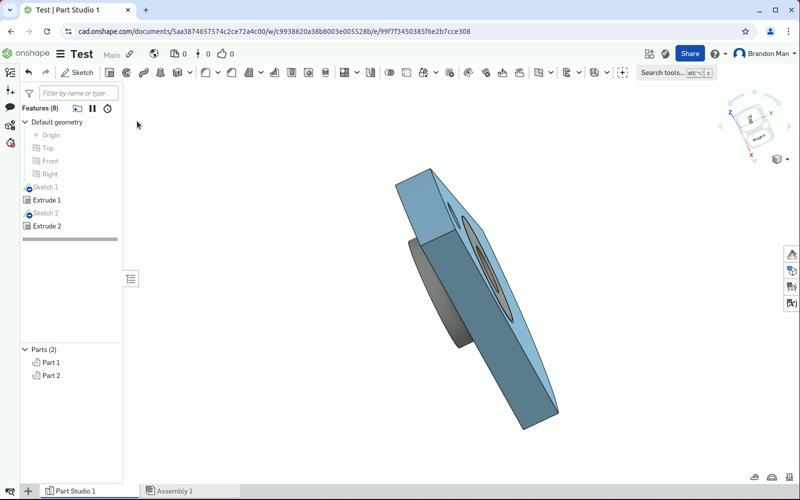
key(up, 2)
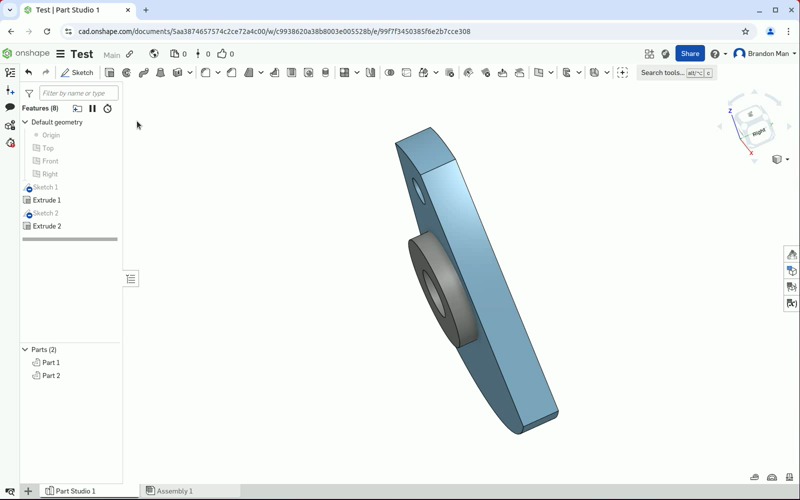
key(right, 2)
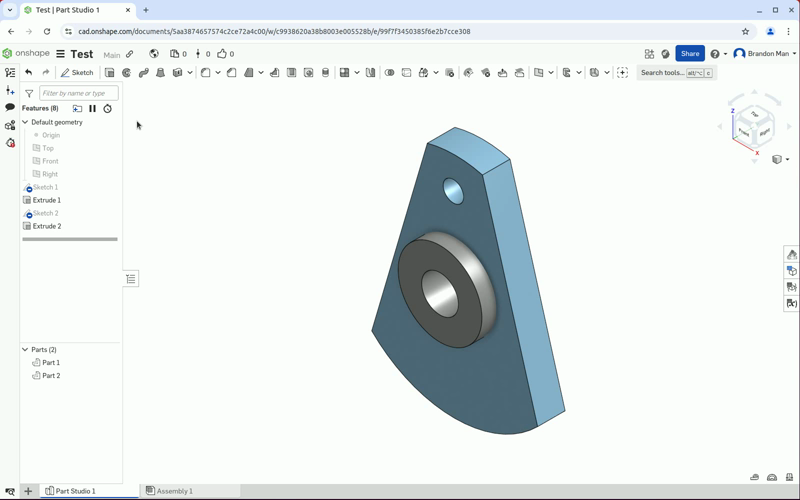
mouse_move(73, 189)
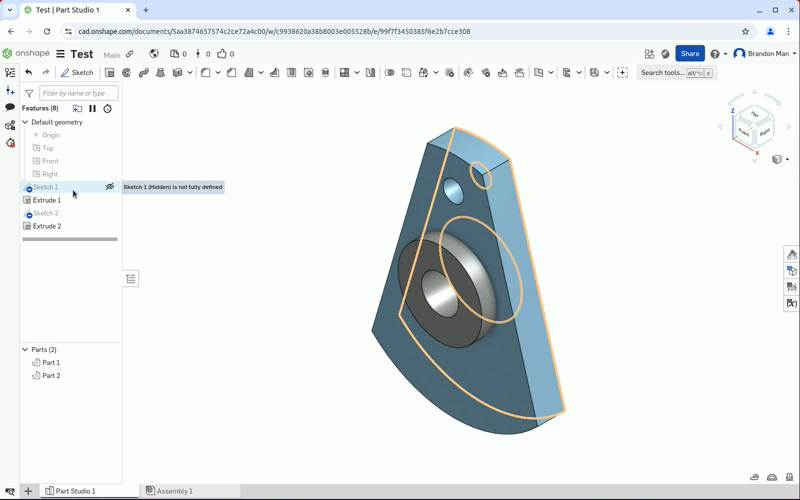
click(73, 189)